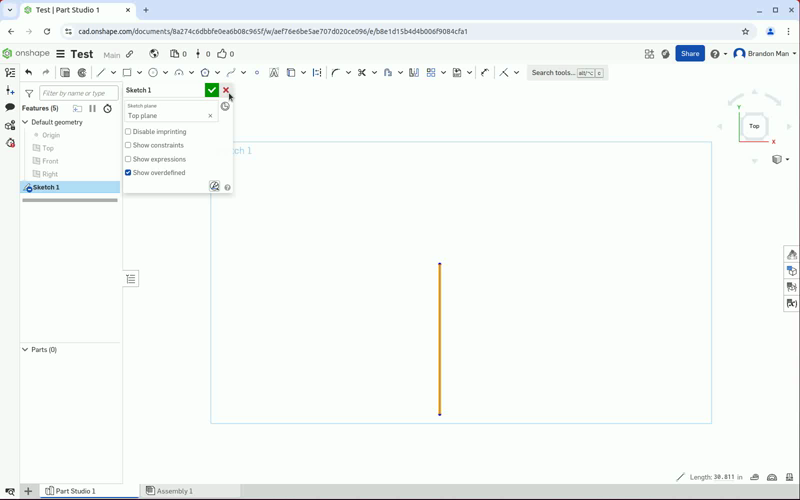
key(shift+h)
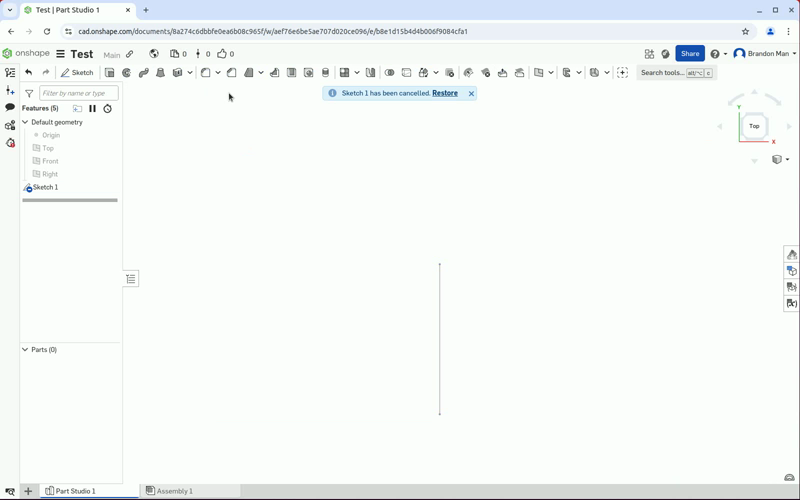
key(shift+s)
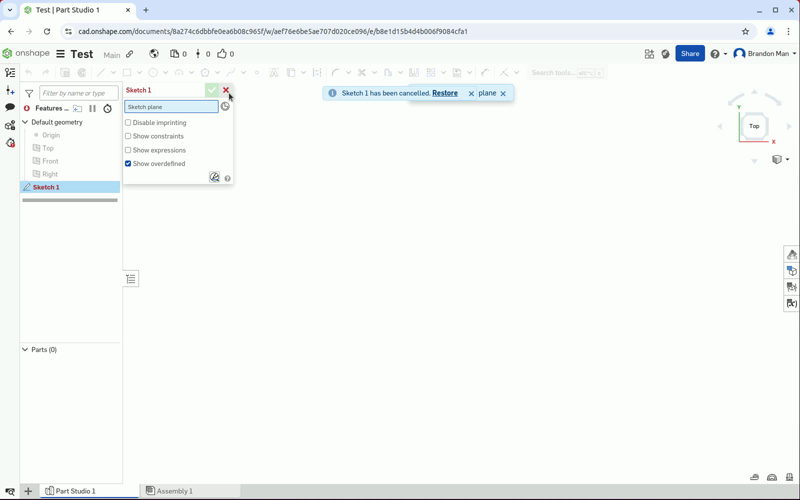
mouse_move(73, 150)
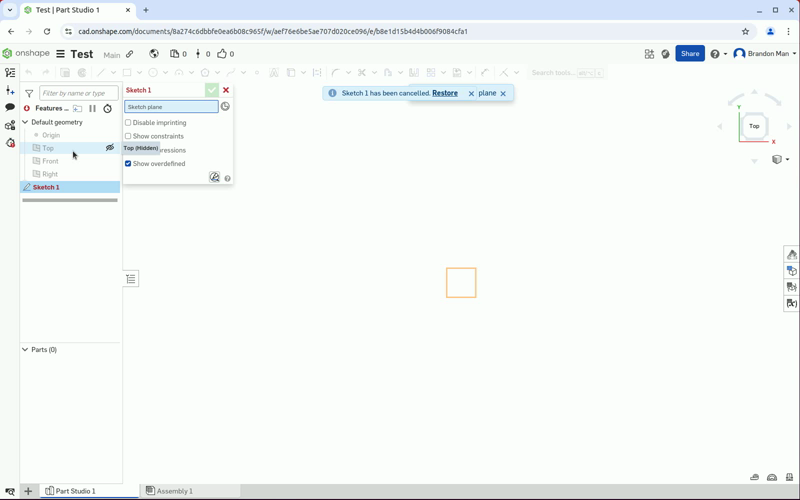
click(73, 150)
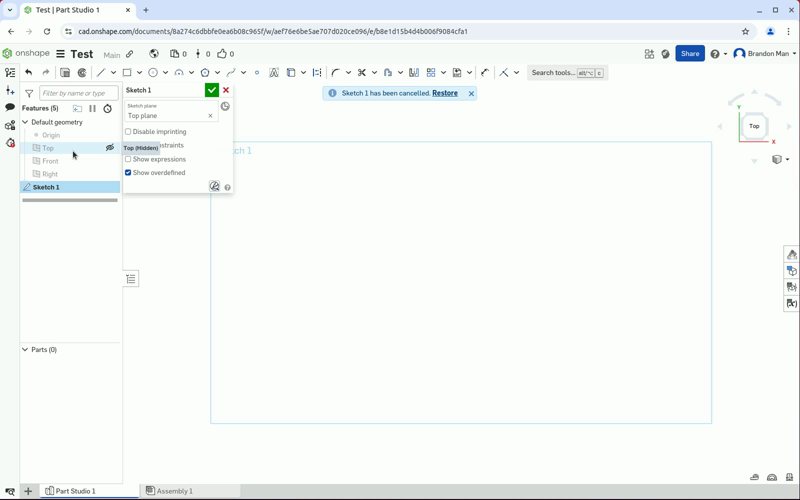
mouse_move(73, 352)
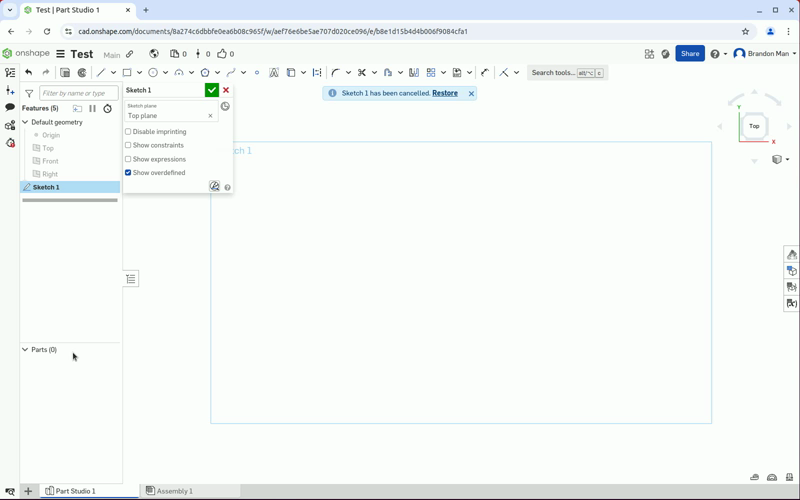
key(y)
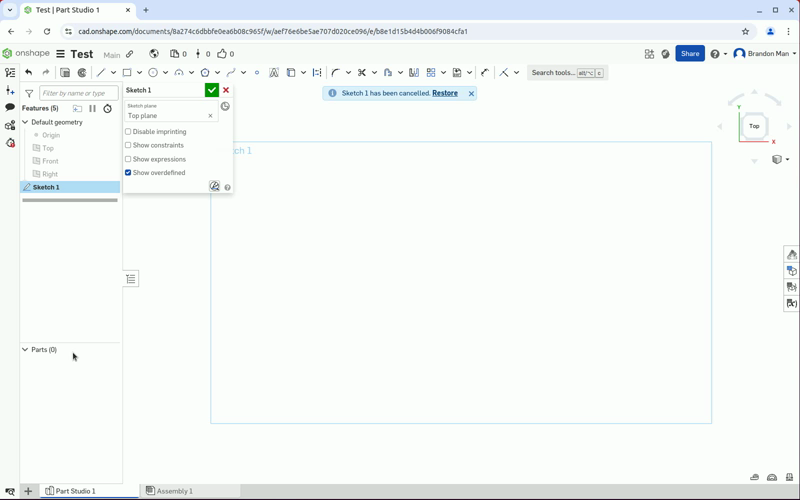
key(l)
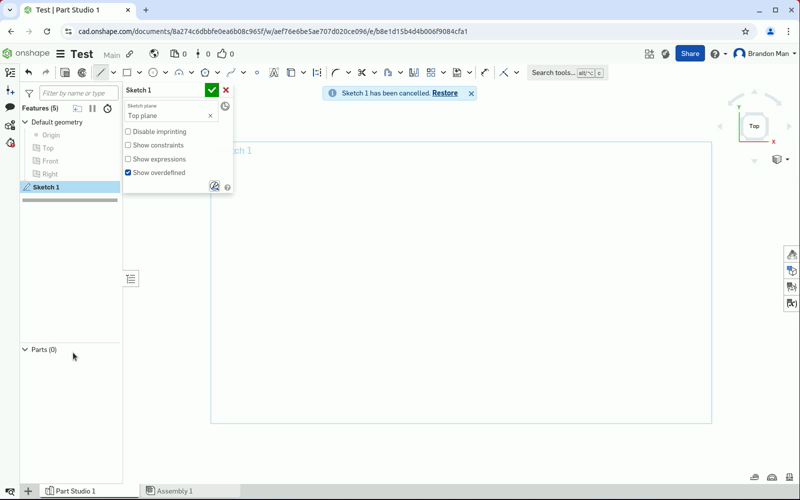
key_down(shift)
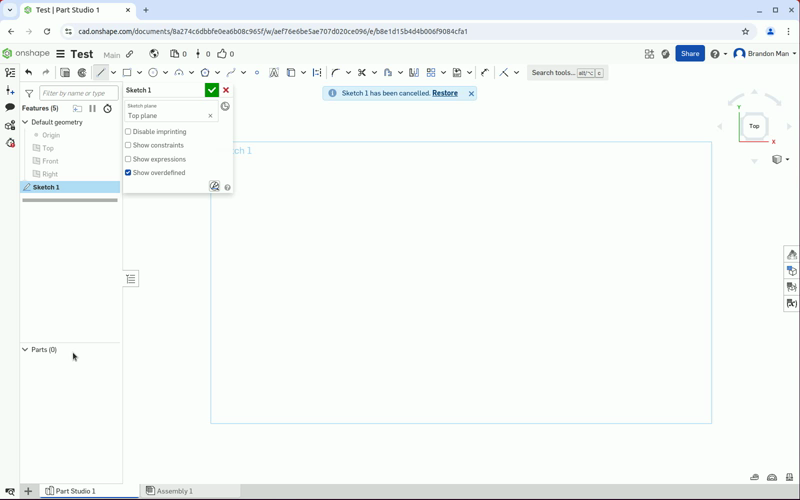
mouse_move(348, 395)
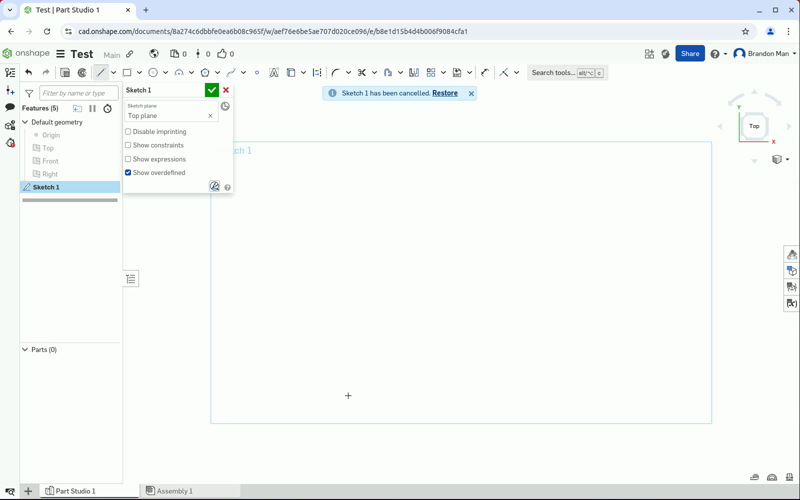
click(348, 395)
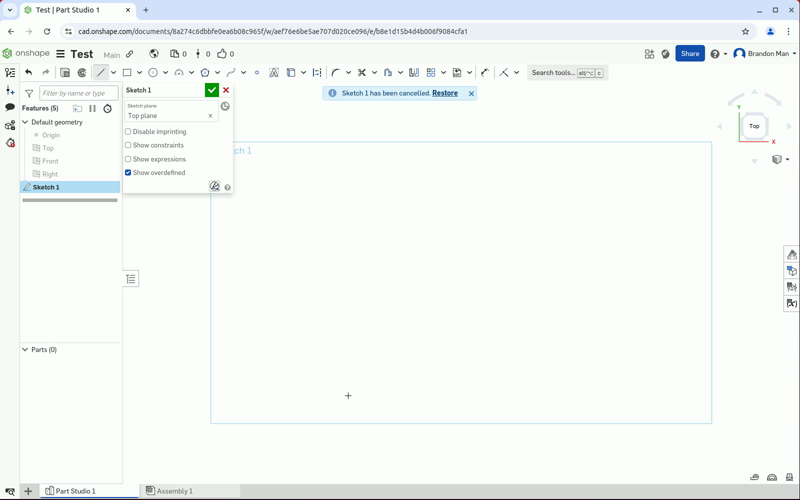
key_up(shift)
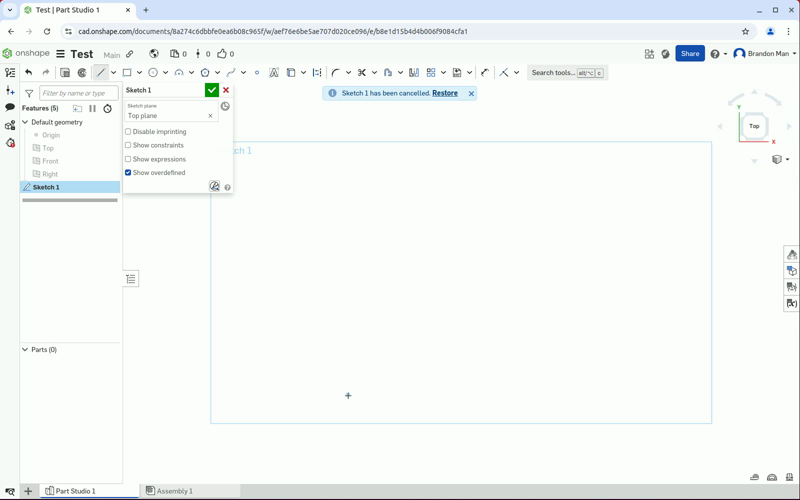
key_down(shift)
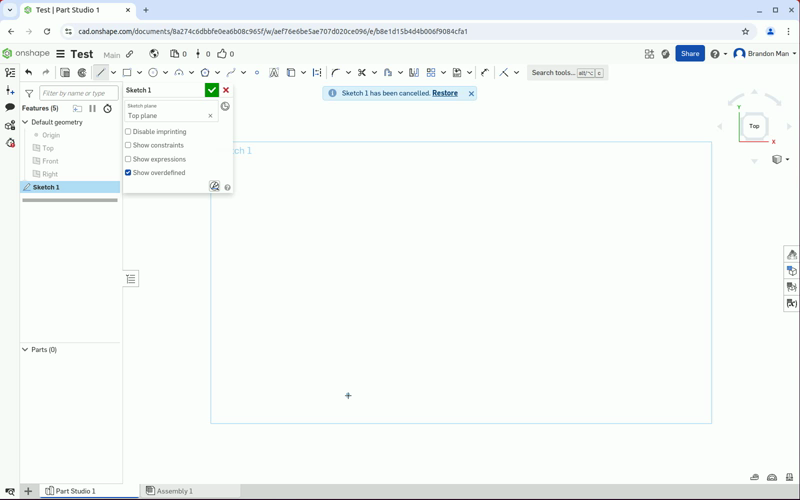
mouse_move(572, 395)
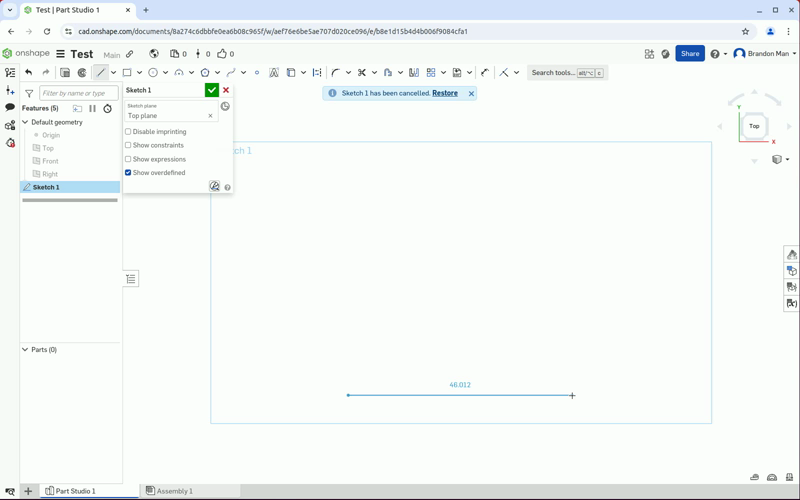
click(572, 395)
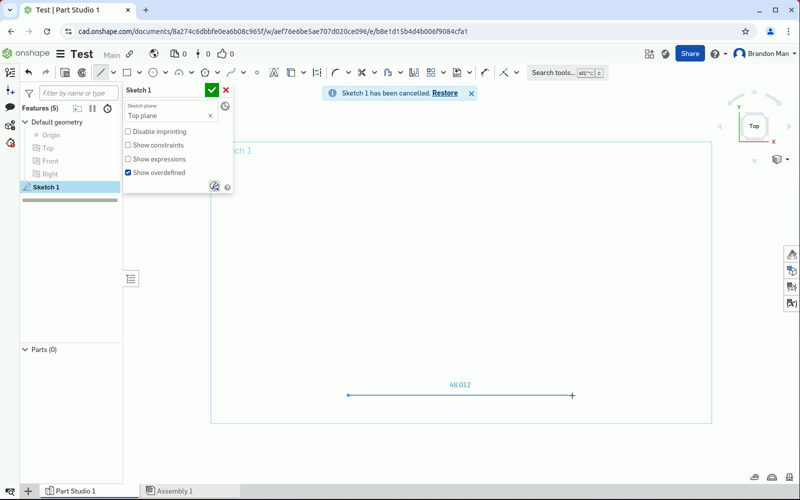
key_up(shift)
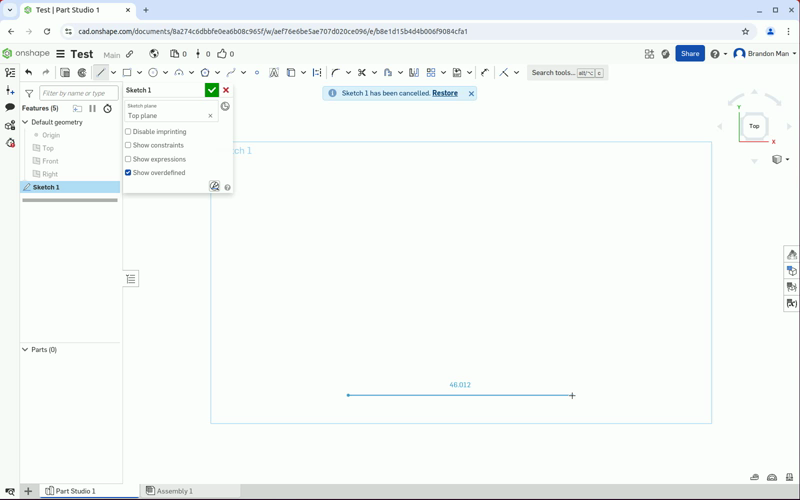
key_down(shift)
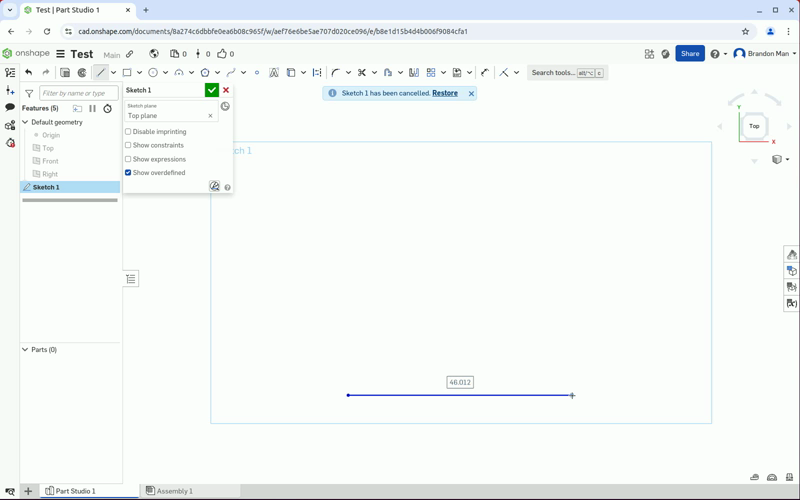
mouse_move(572, 171)
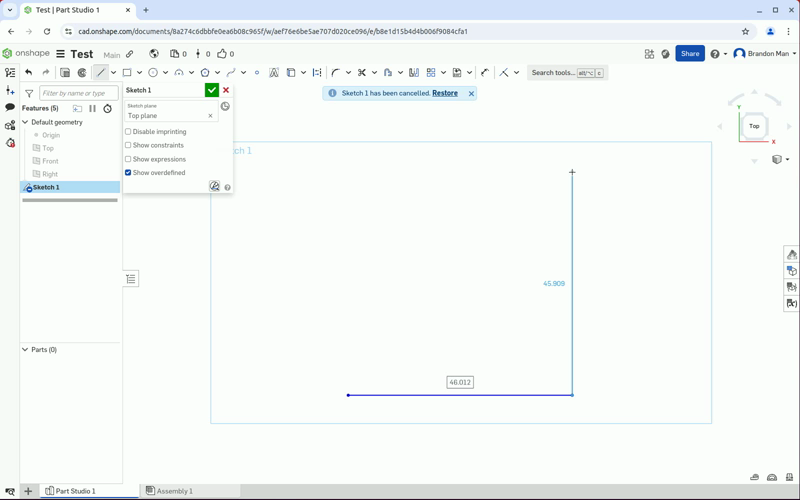
click(572, 171)
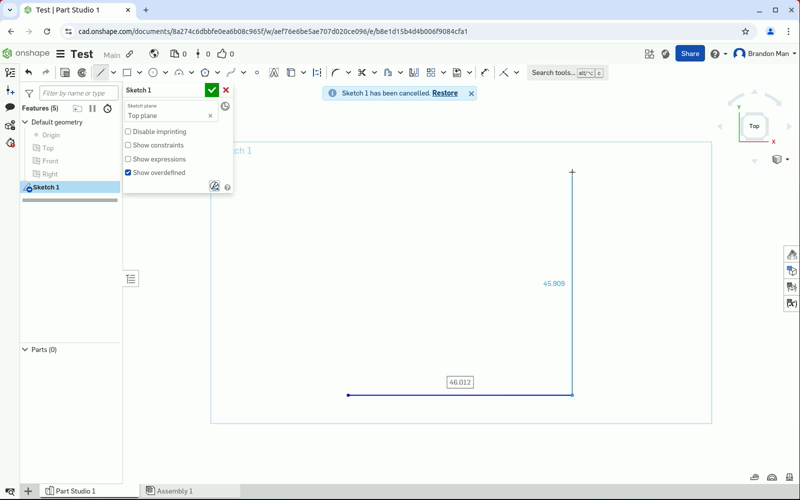
key_up(shift)
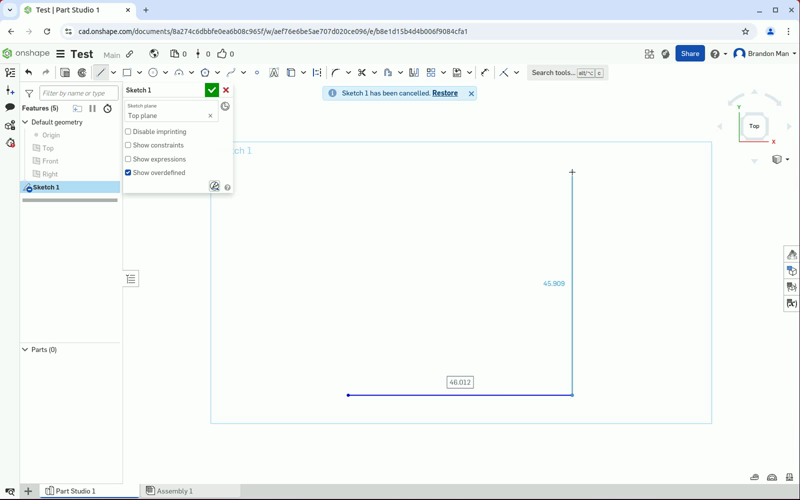
key_down(shift)
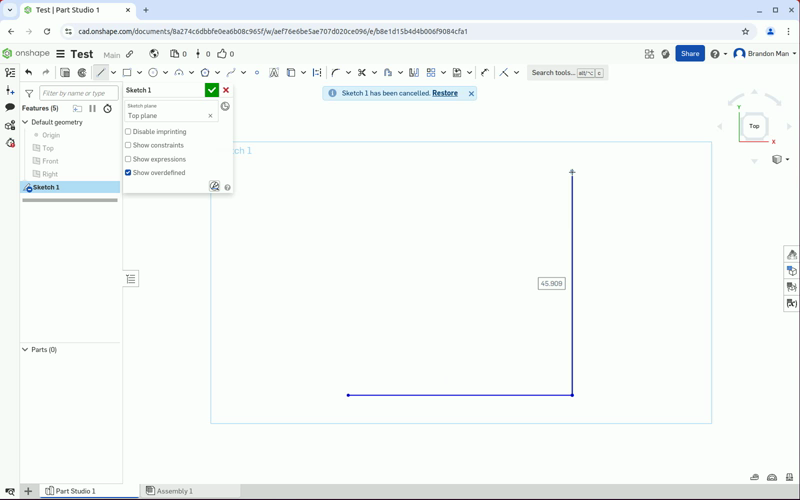
mouse_move(348, 171)
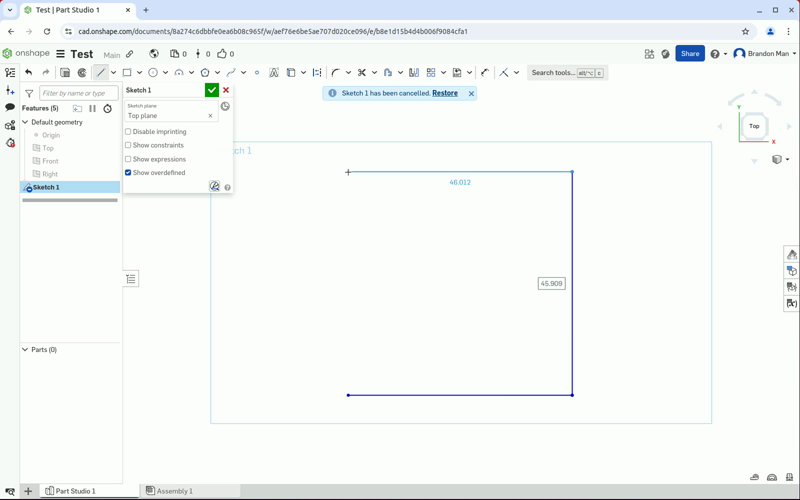
click(348, 171)
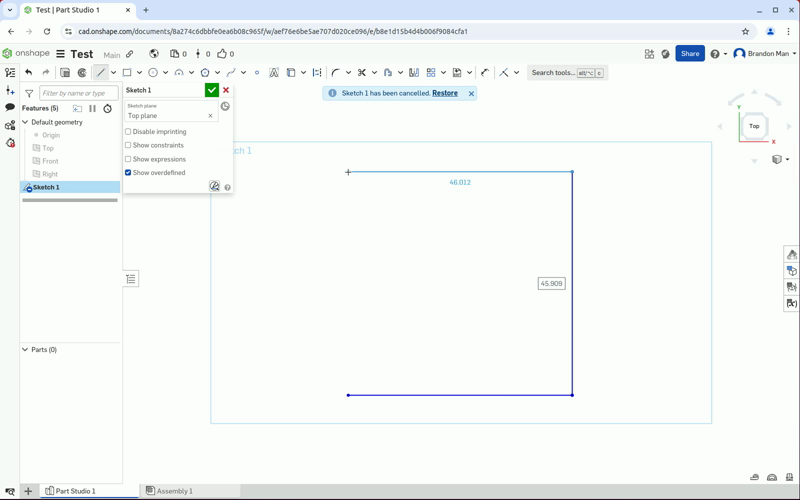
key_up(shift)
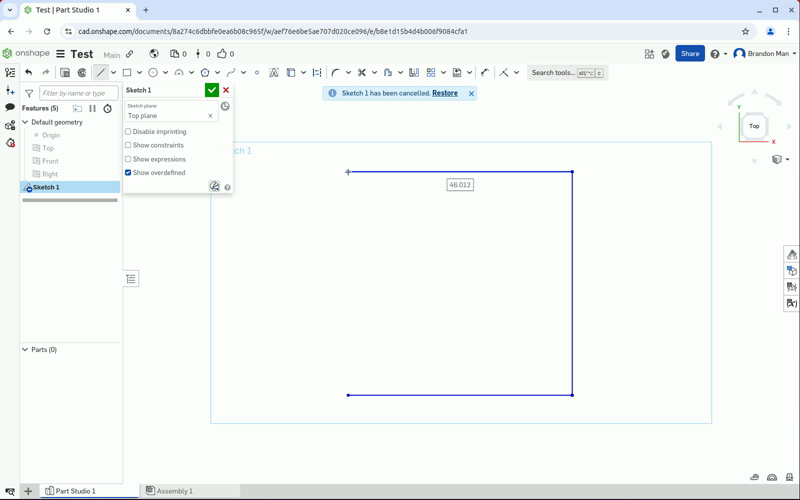
key_down(shift)
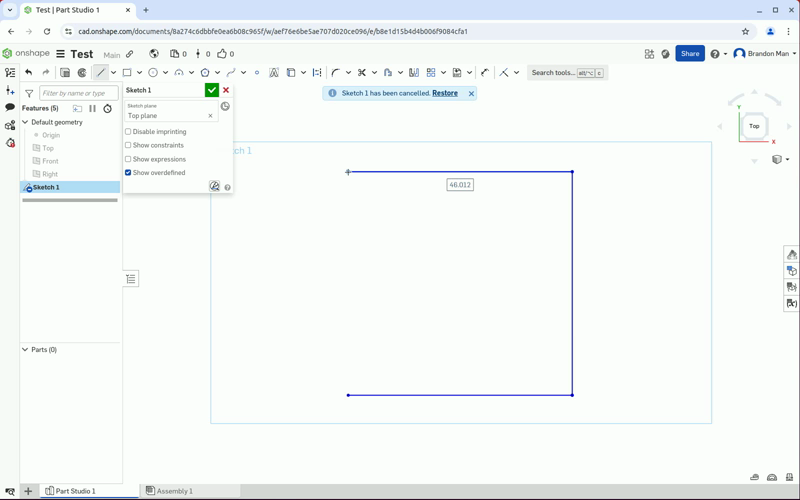
mouse_move(348, 395)
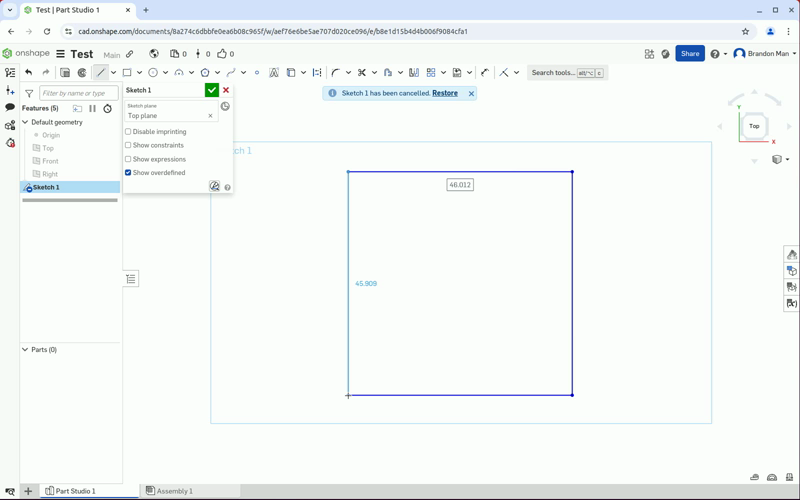
key_up(shift)
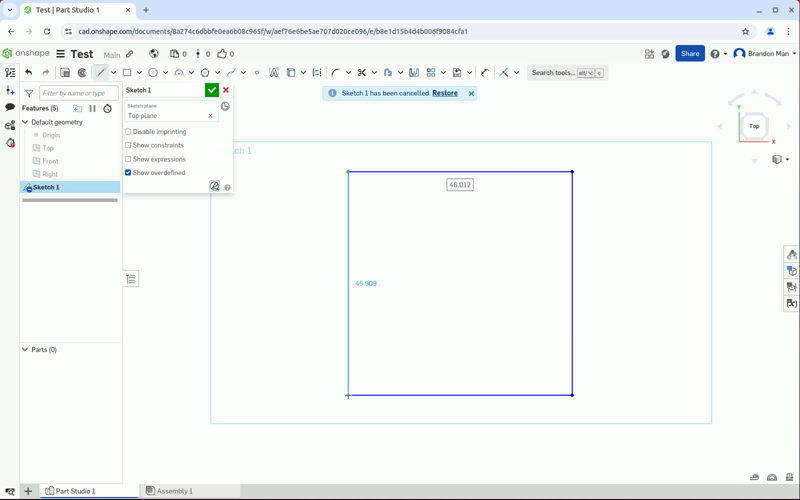
click(348, 395)
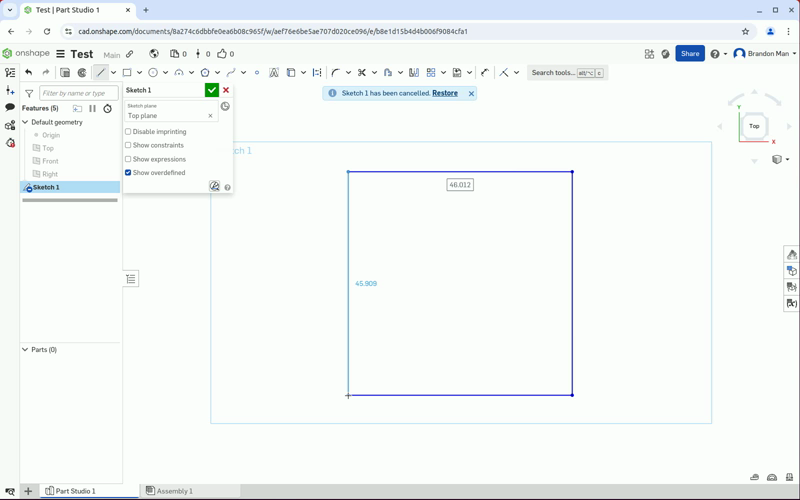
key(esc)
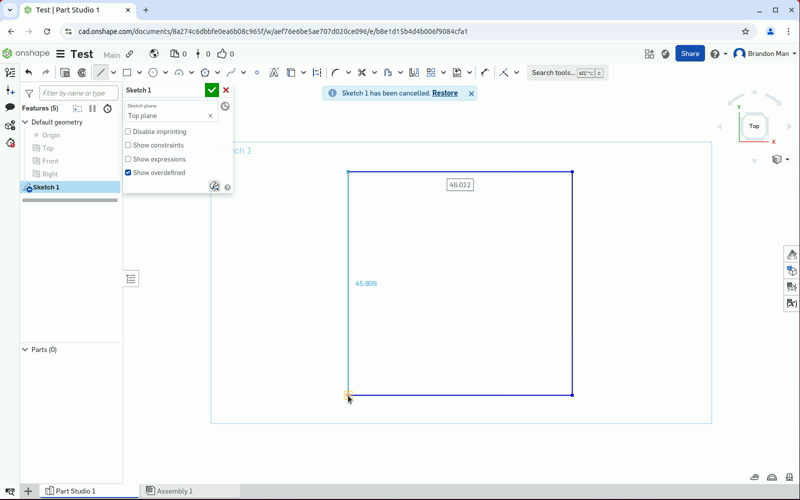
key(c)
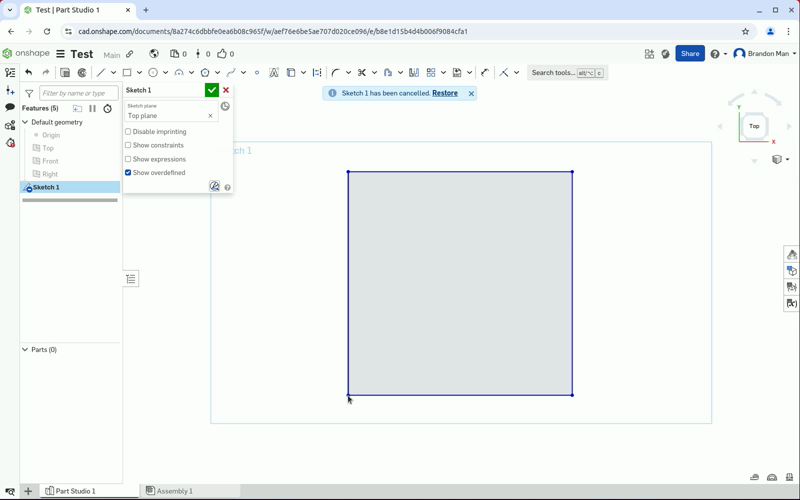
key_down(shift)
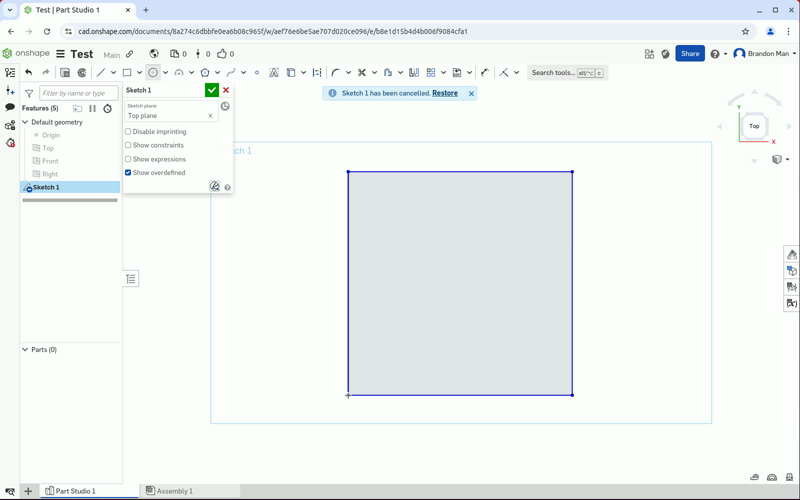
mouse_move(461, 282)
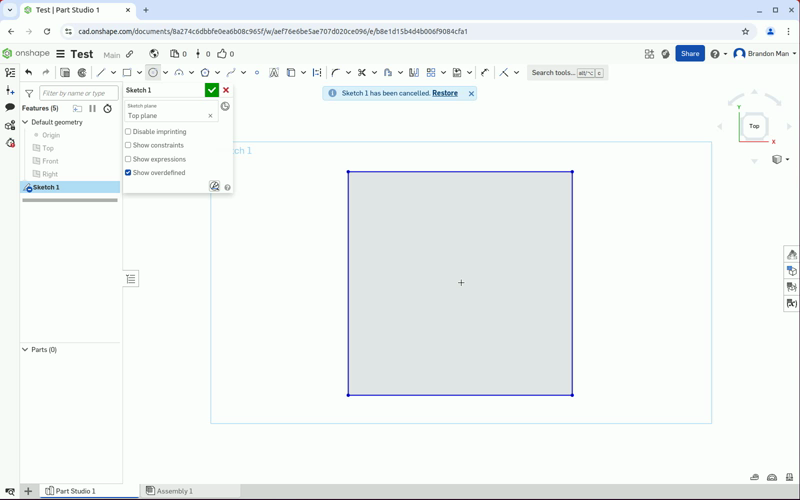
click(461, 282)
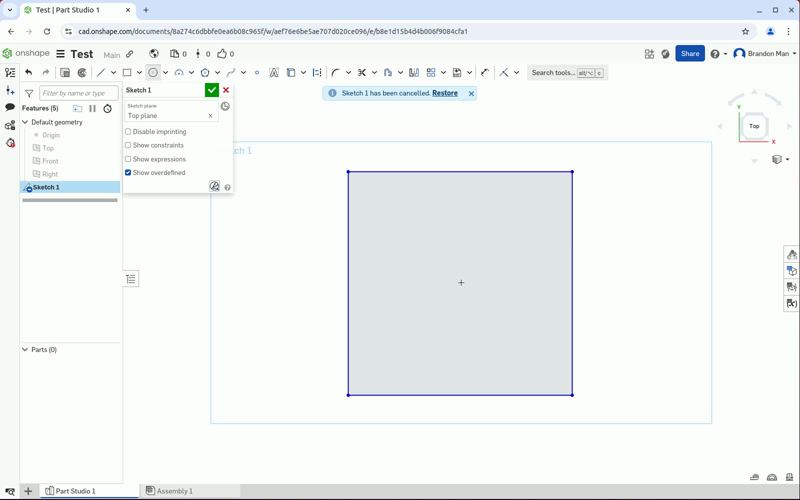
key_up(shift)
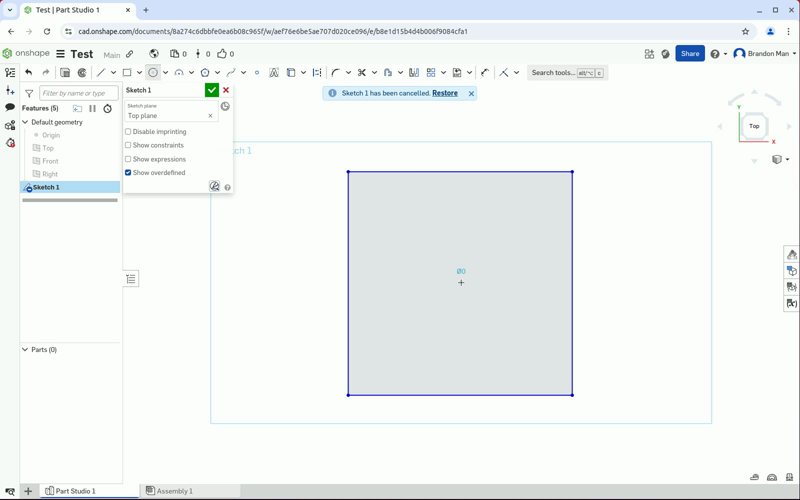
mouse_move(506, 282)
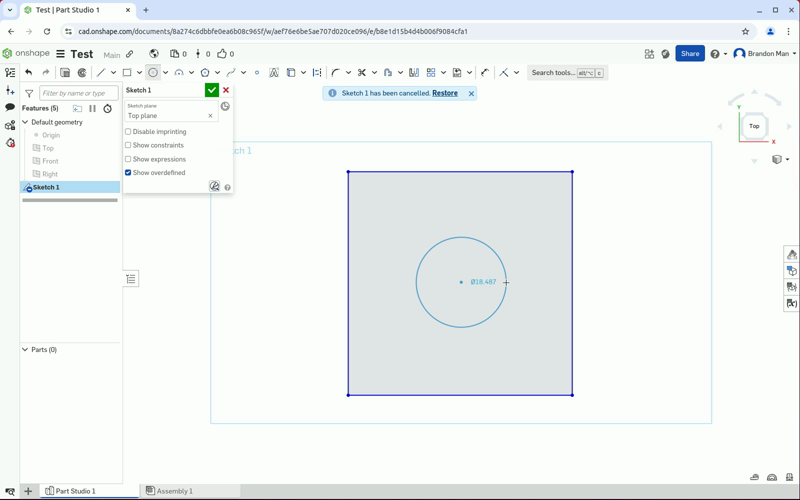
click(506, 282)
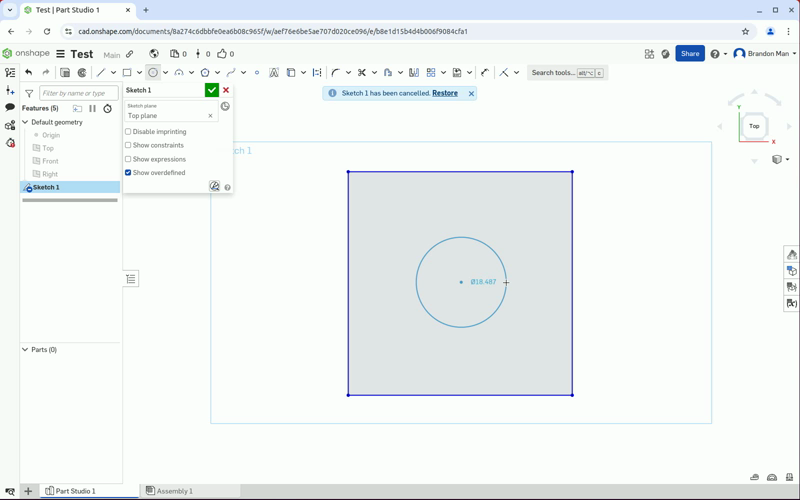
key(esc)
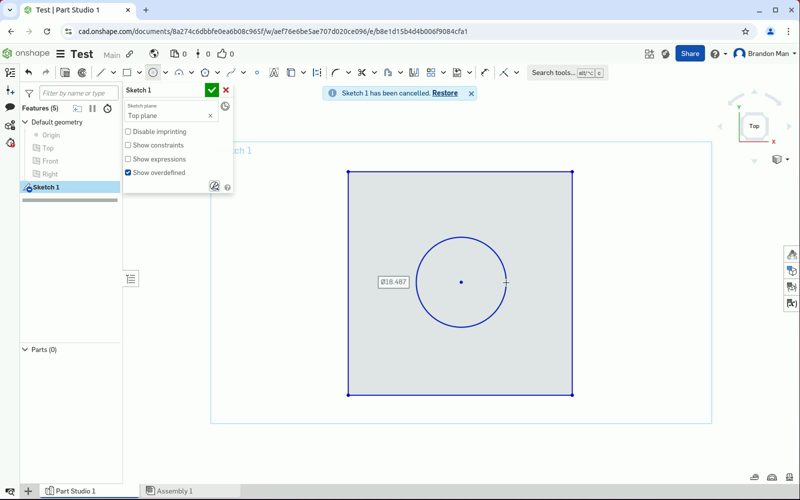
mouse_move(510, 364)
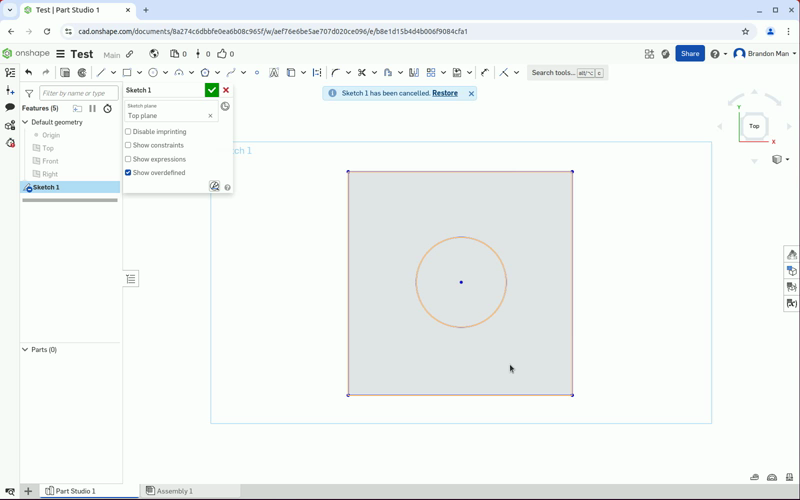
click(510, 364)
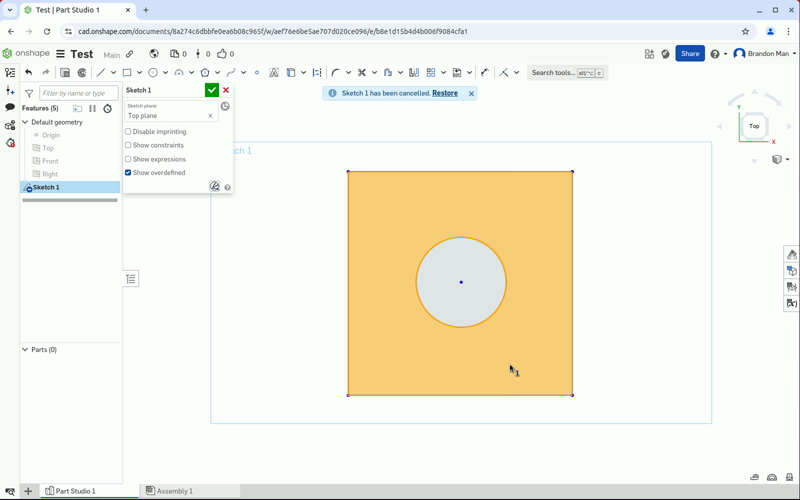
mouse_move(73, 352)
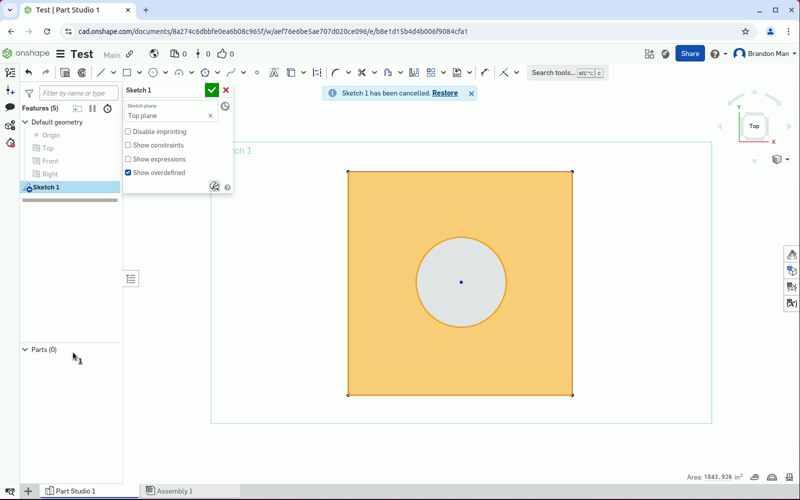
key(shift+y)
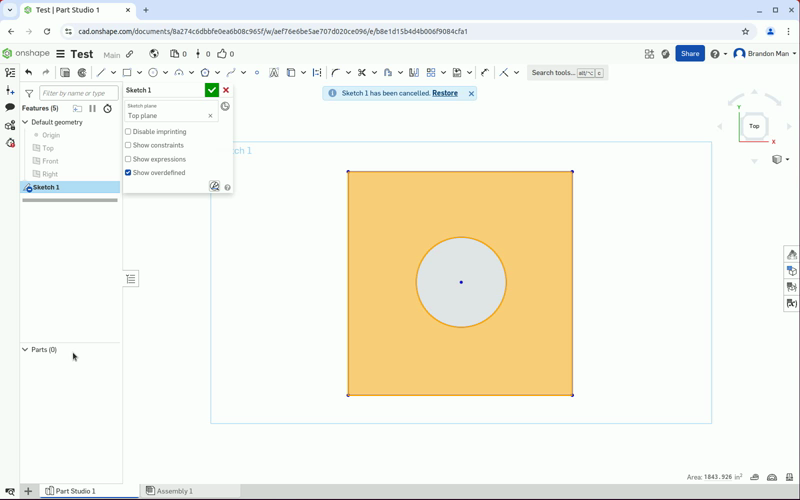
key(shift+e)
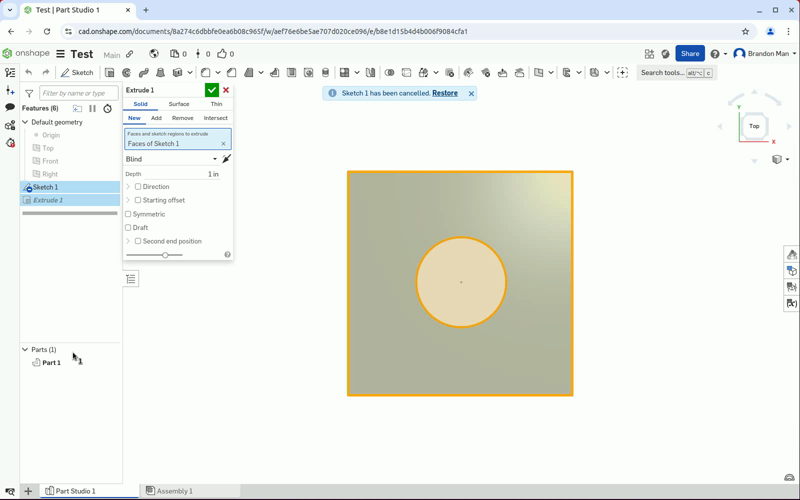
mouse_move(143, 106)
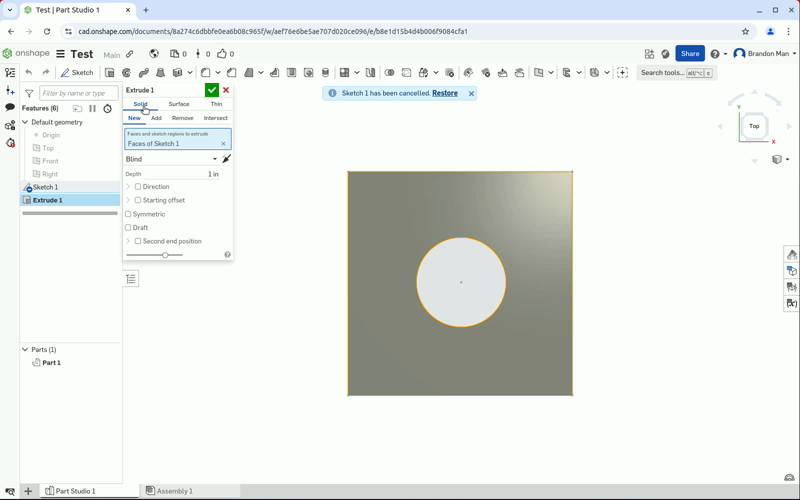
click(143, 106)
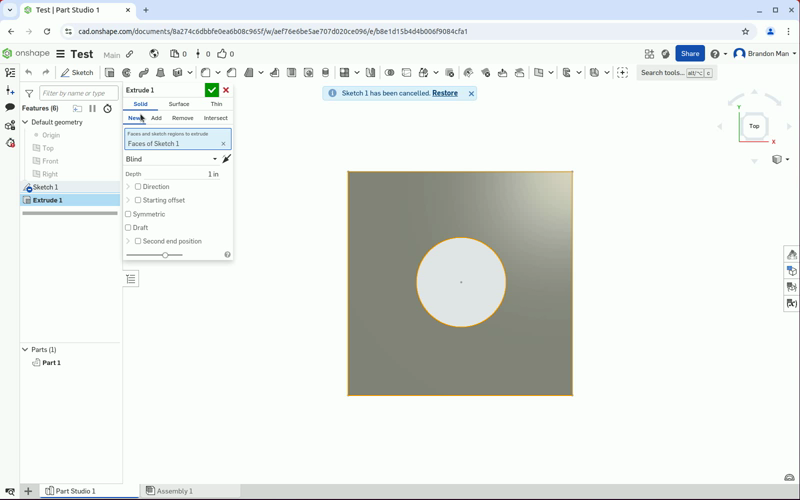
mouse_move(137, 120)
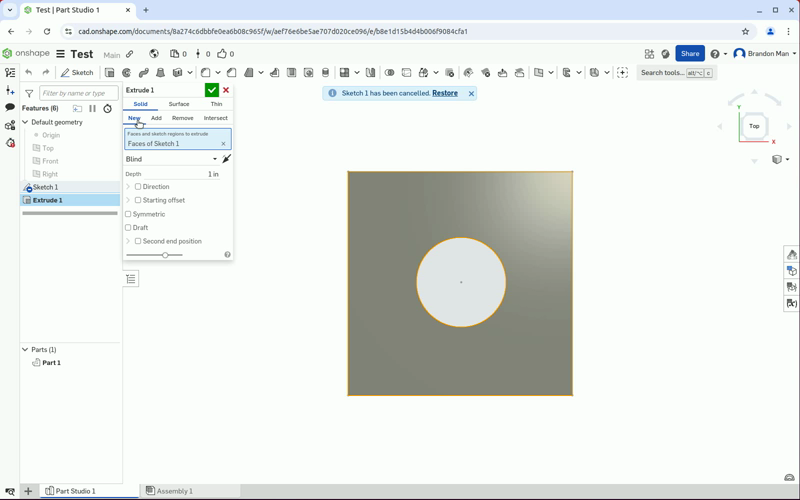
click(137, 120)
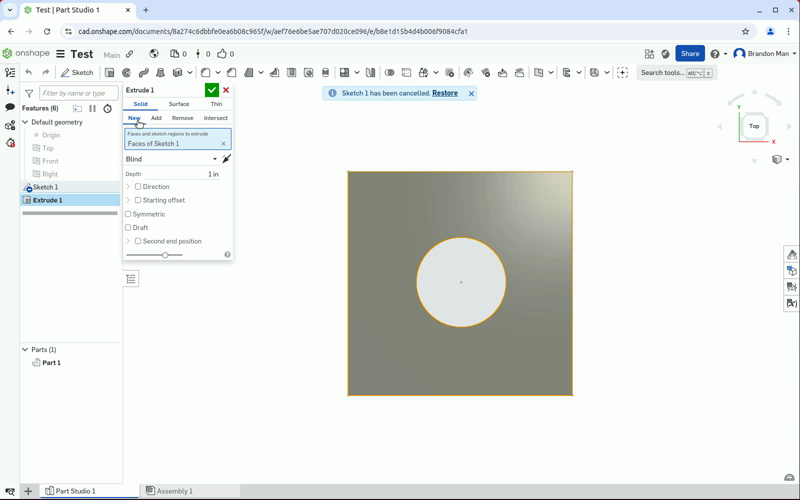
key(tab, 4)
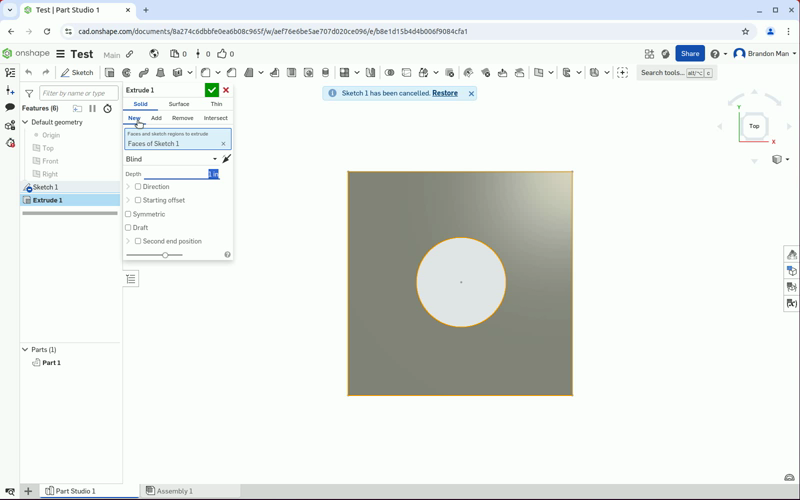
text(18.535)
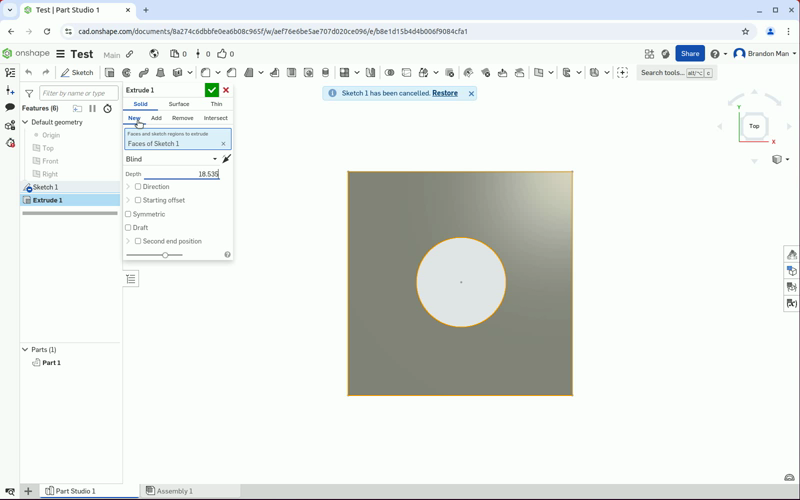
key(enter)
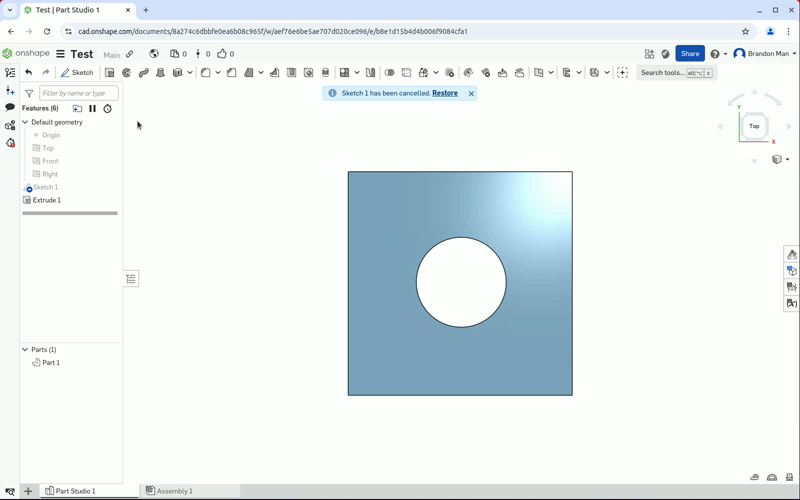
key(shift+h)
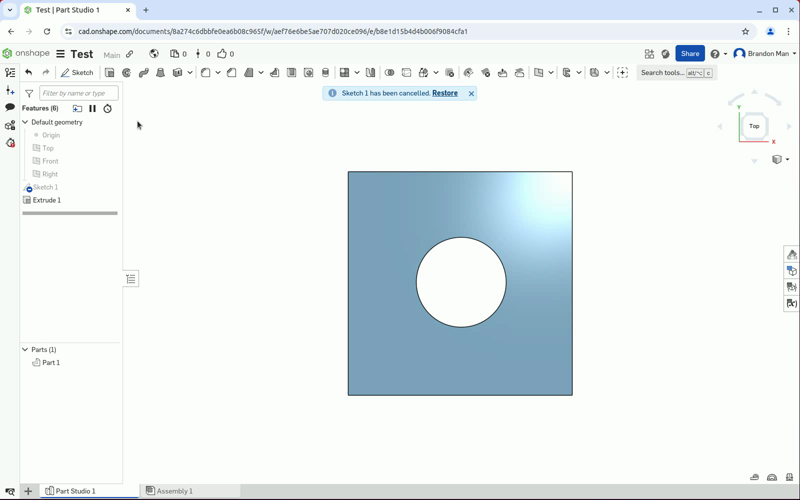
key(shift+h)
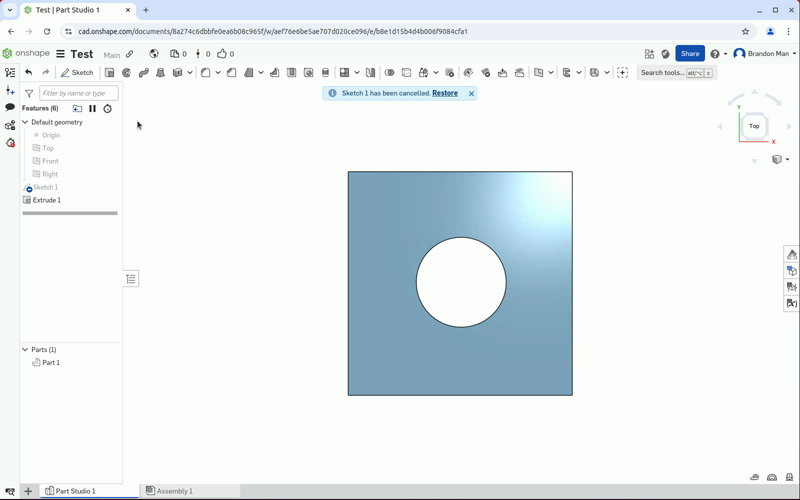
mouse_move(73, 189)
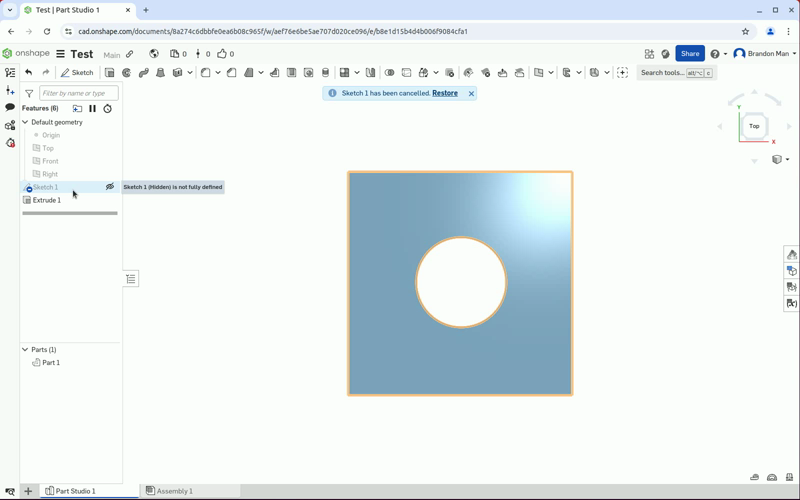
click(73, 189)
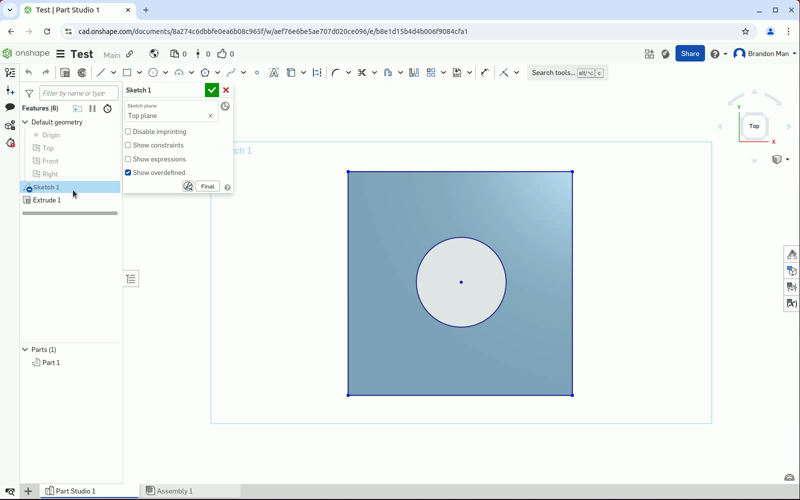
mouse_move(229, 92)
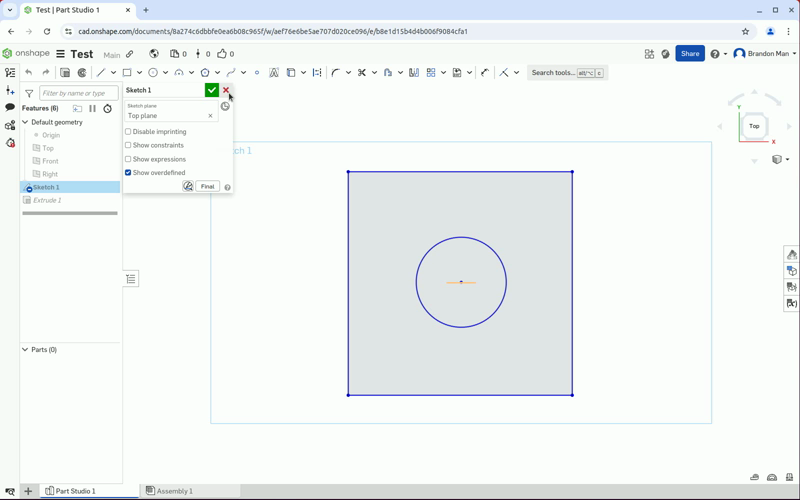
click(229, 92)
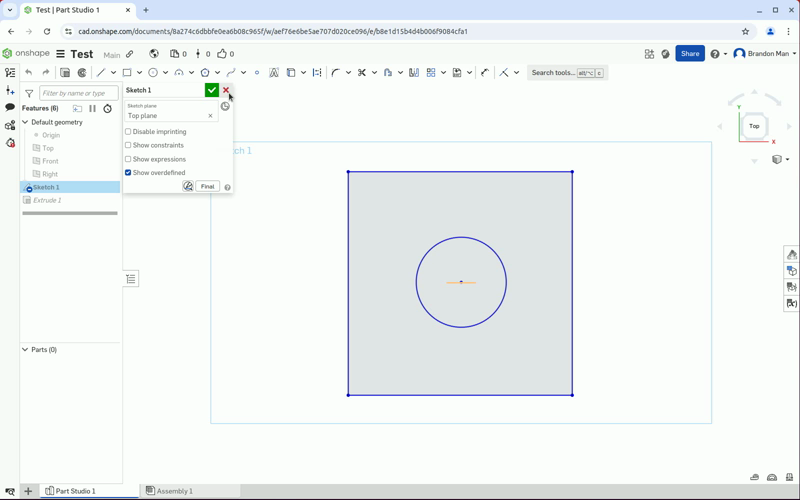
key(shift+s)
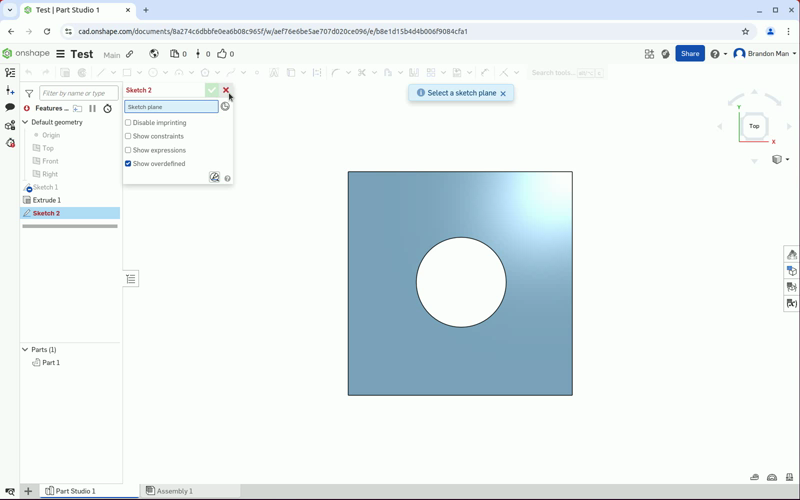
mouse_move(73, 150)
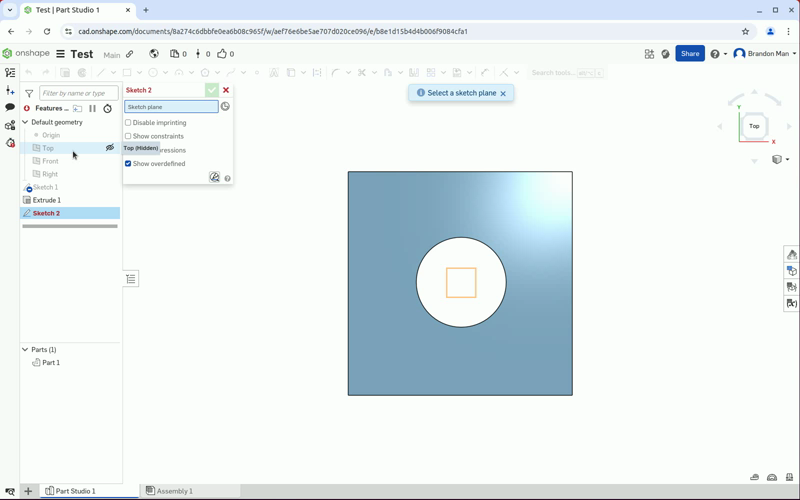
click(73, 150)
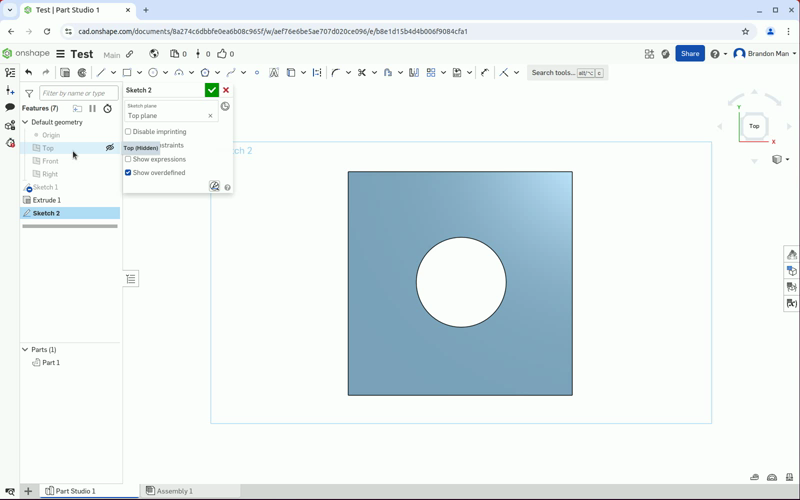
mouse_move(73, 352)
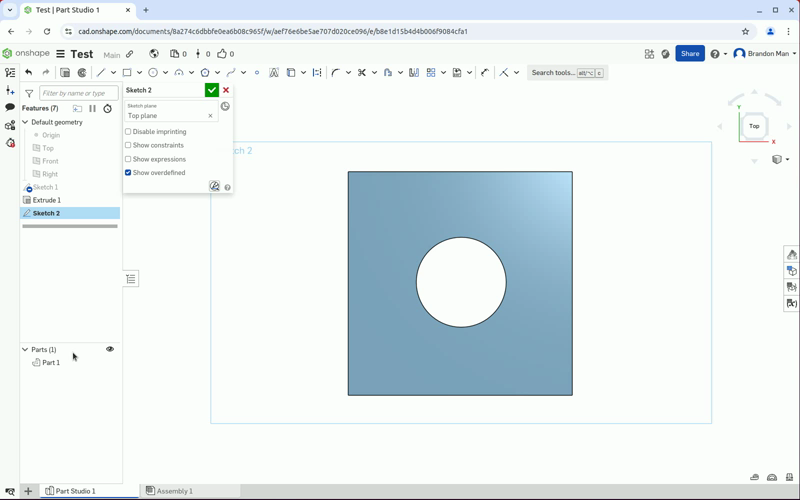
key(y)
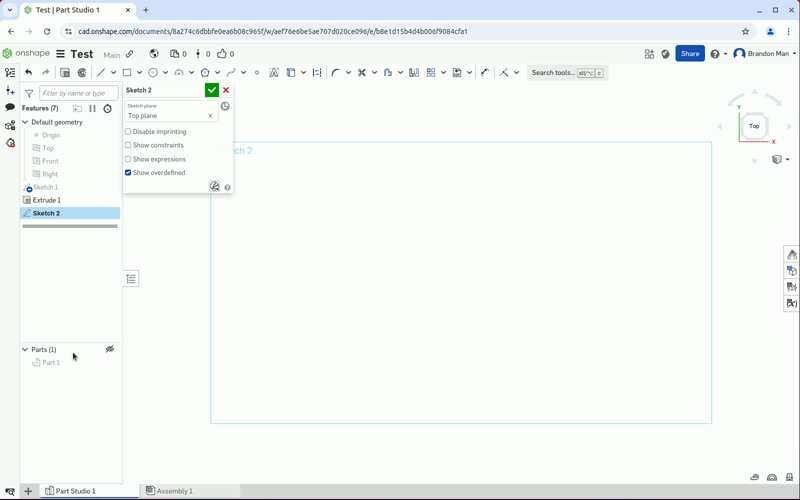
key(c)
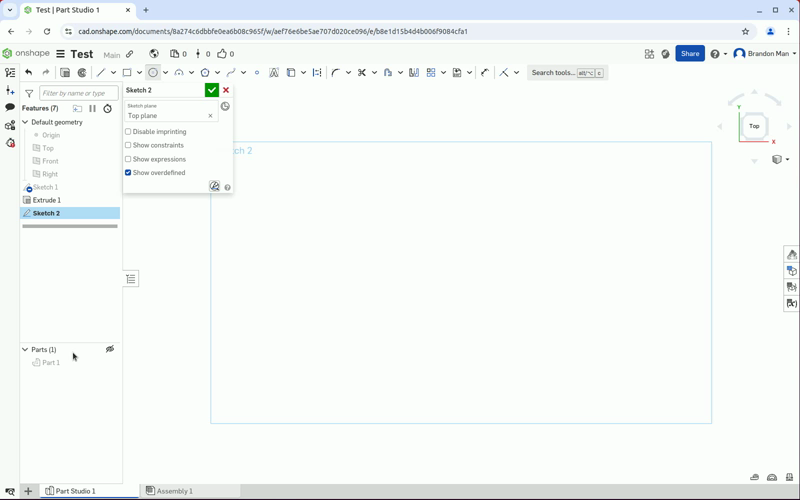
key_down(shift)
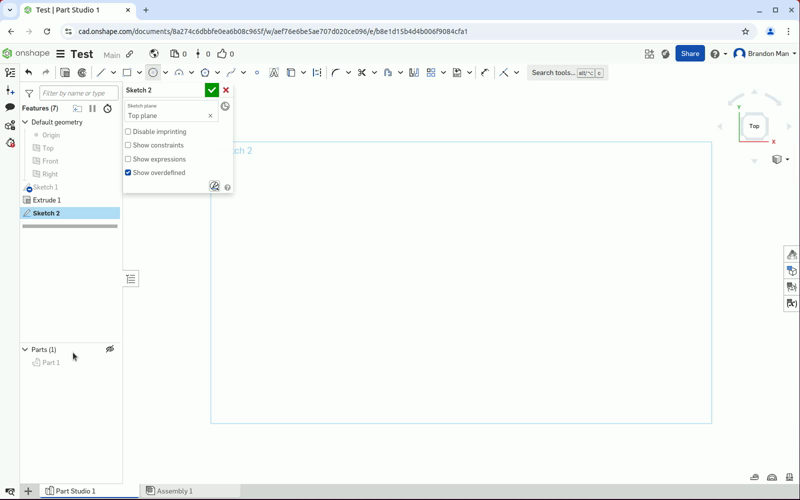
mouse_move(461, 282)
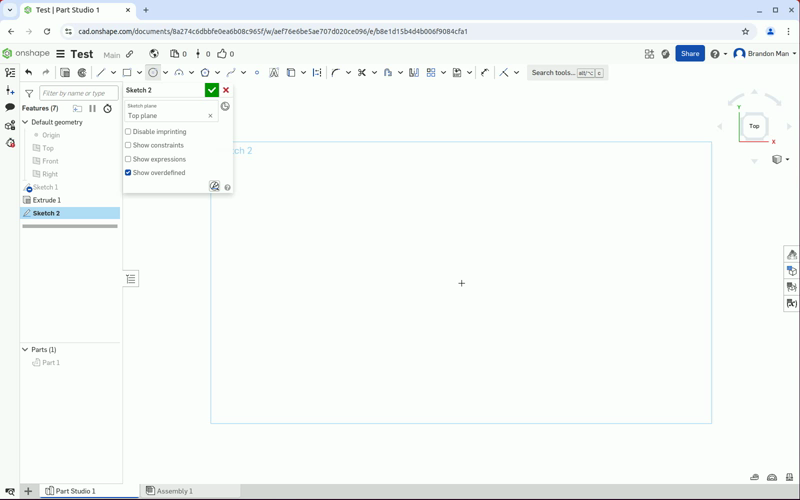
click(461, 282)
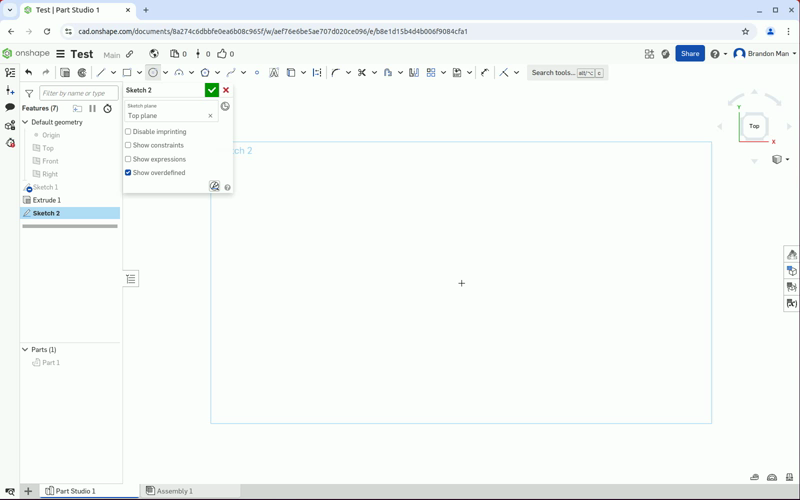
key_up(shift)
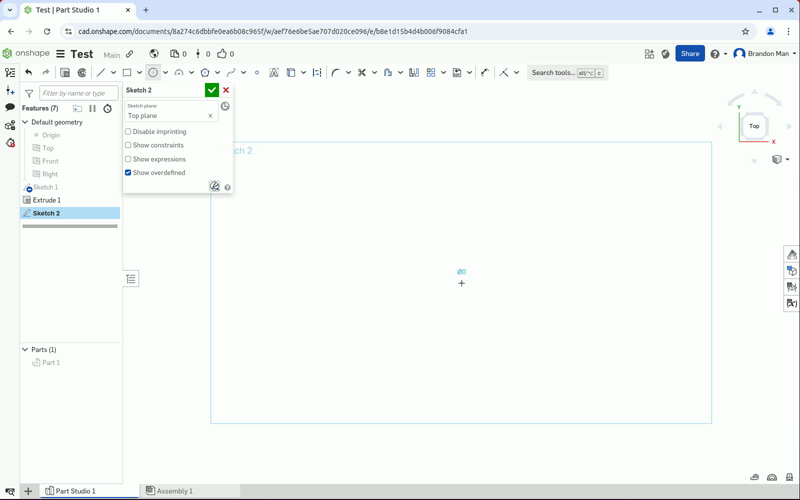
mouse_move(507, 282)
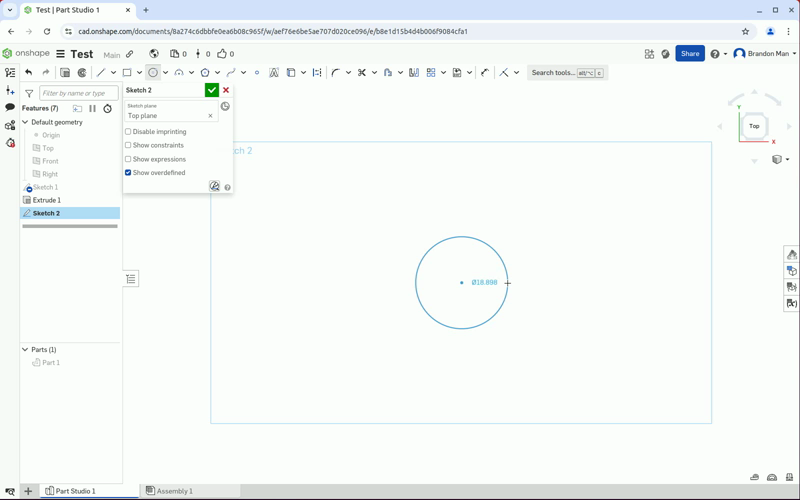
click(507, 282)
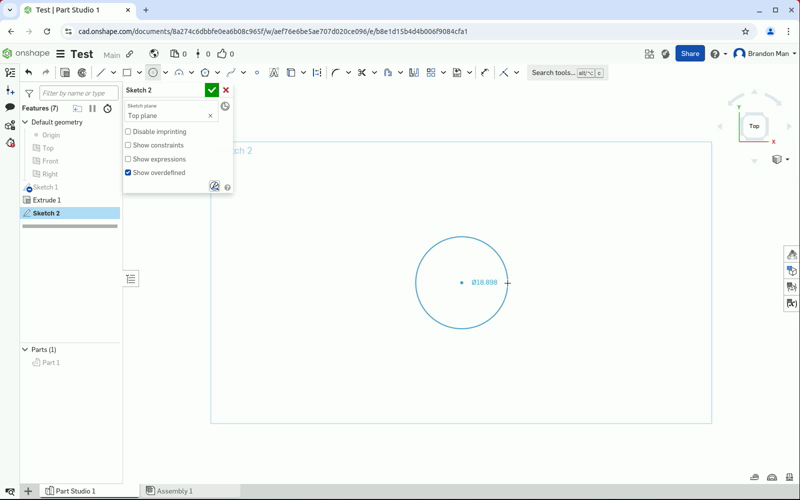
key(esc)
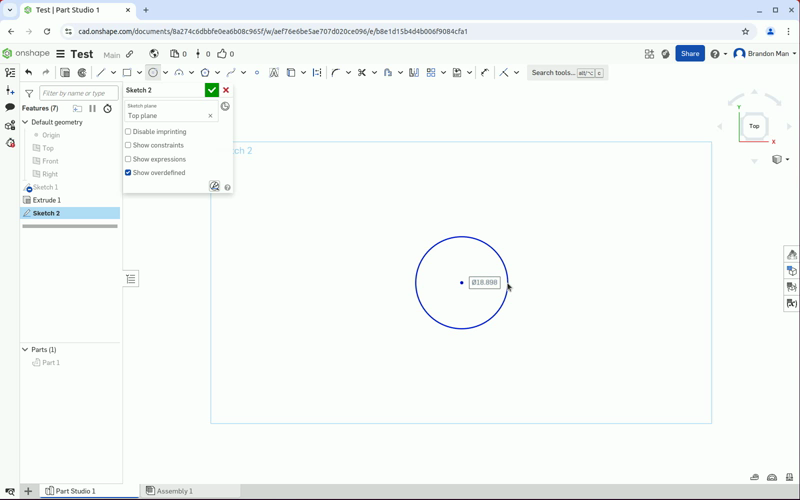
key(c)
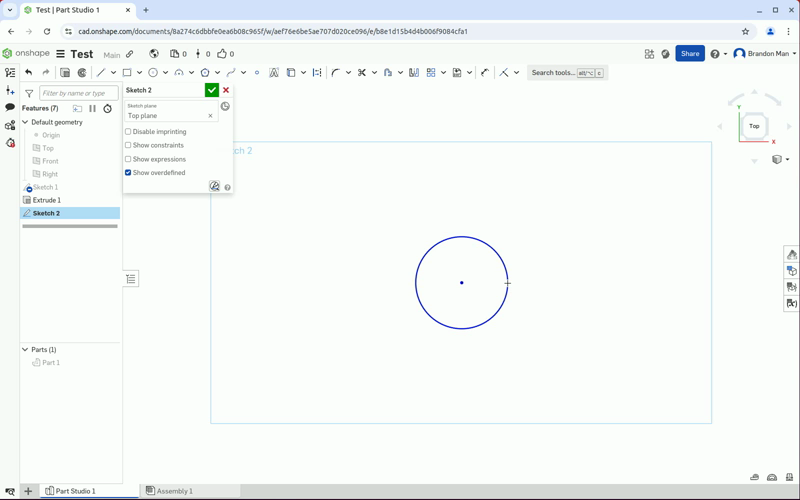
key_down(shift)
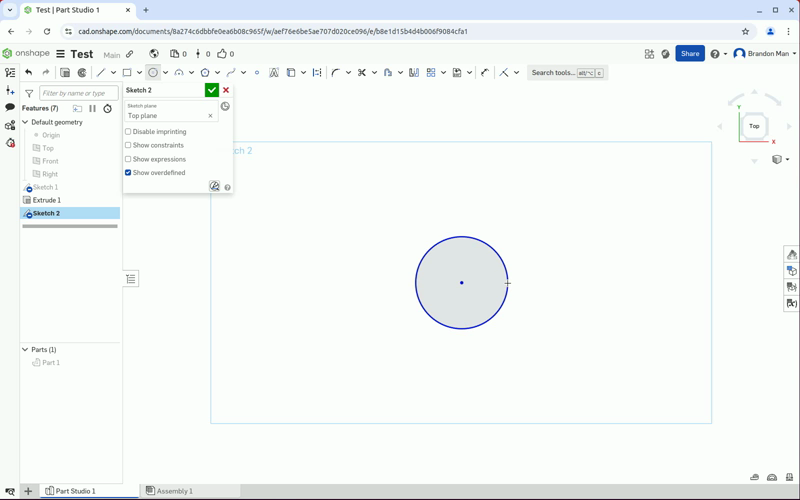
mouse_move(461, 282)
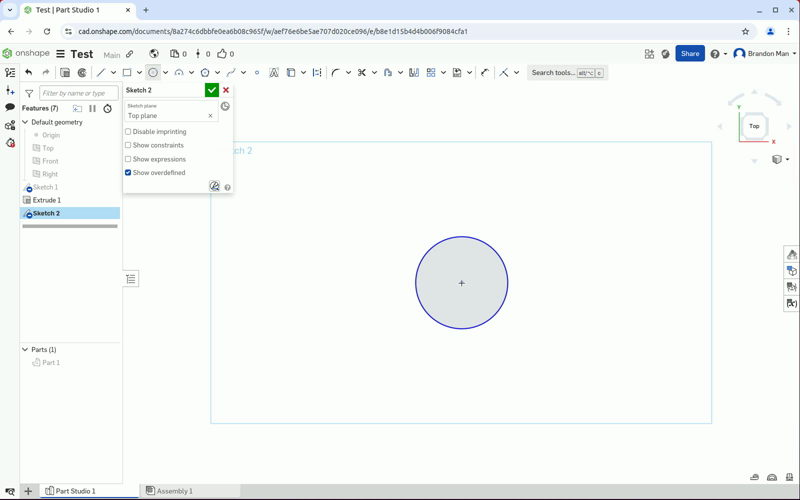
click(461, 282)
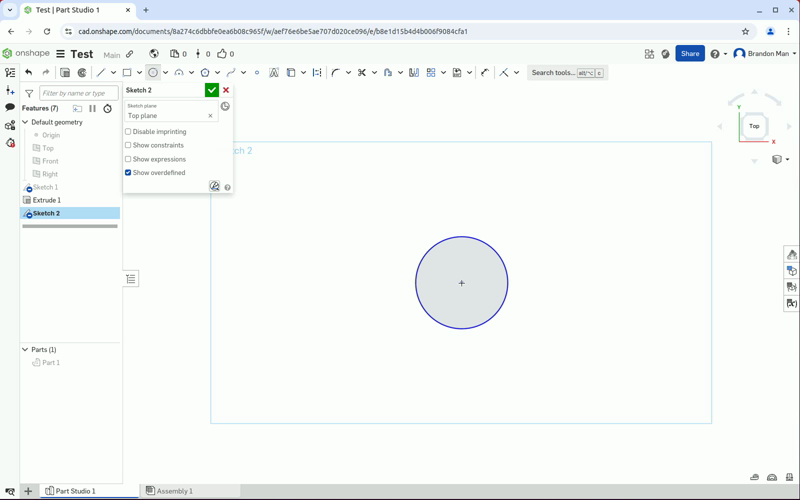
key_up(shift)
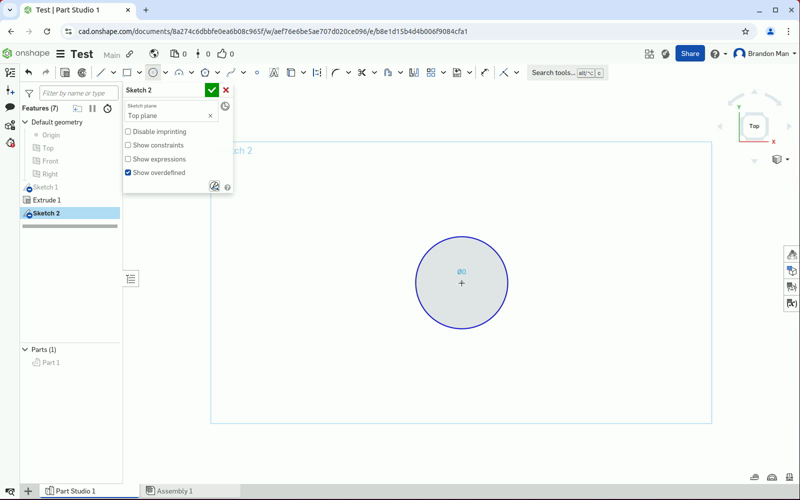
mouse_move(487, 282)
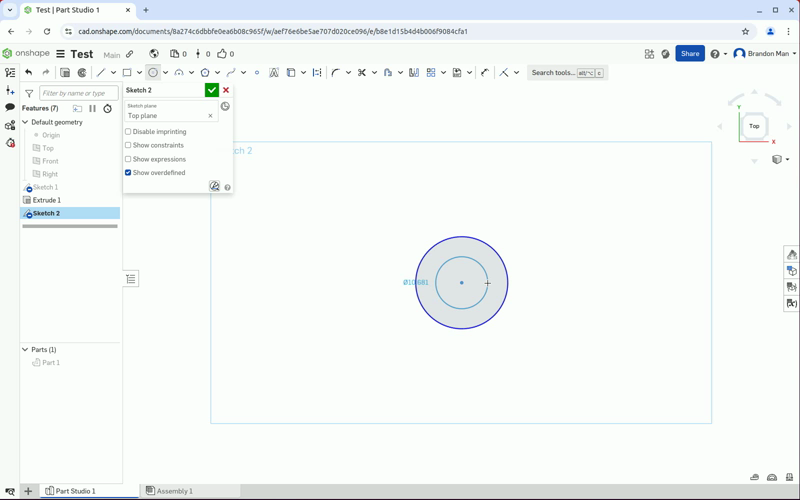
click(487, 282)
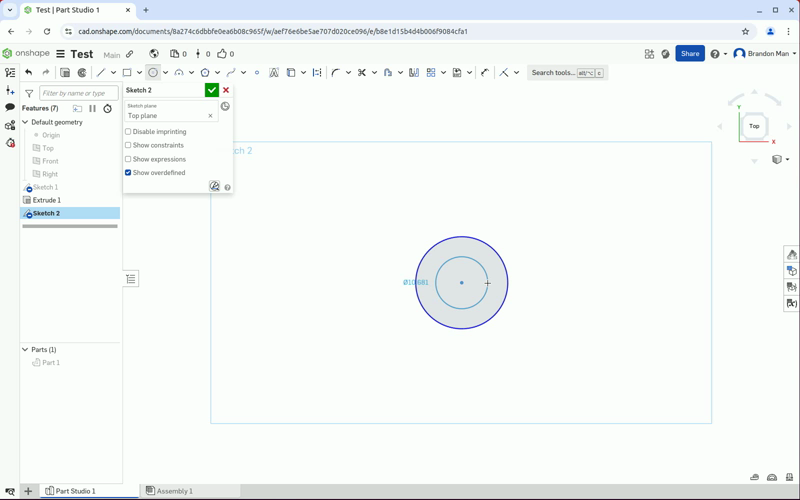
key(esc)
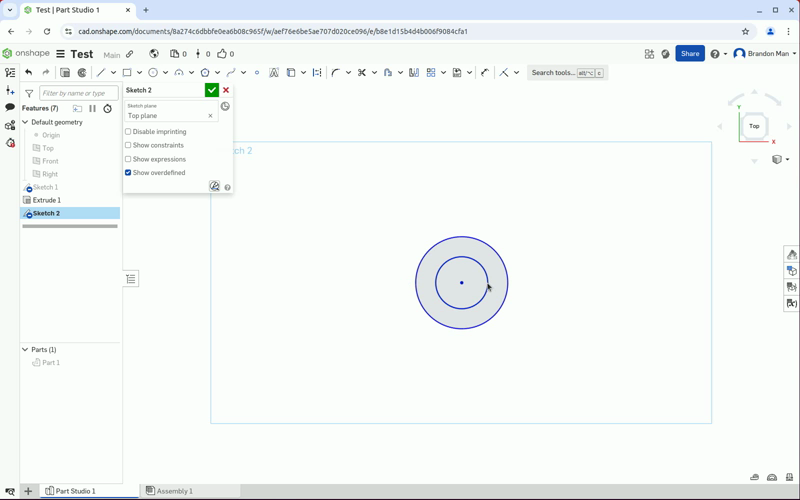
mouse_move(452, 243)
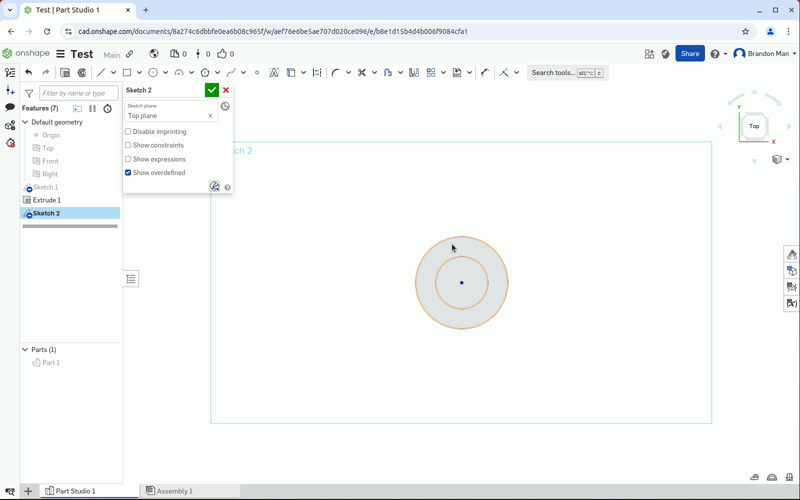
click(452, 243)
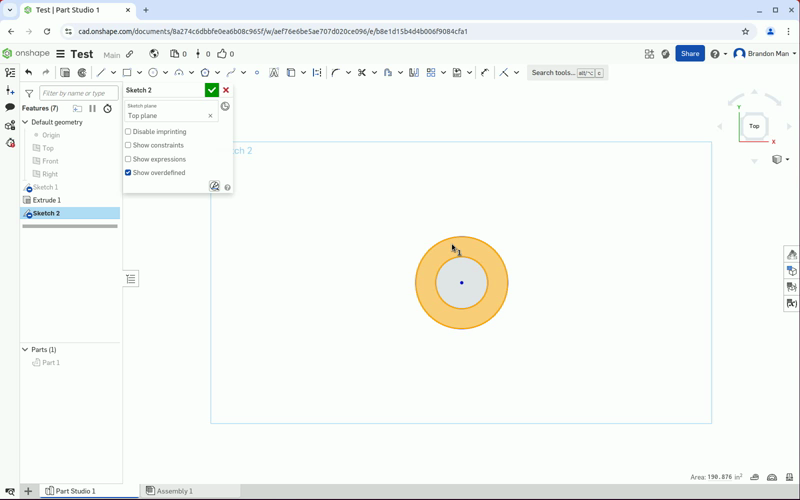
mouse_move(73, 352)
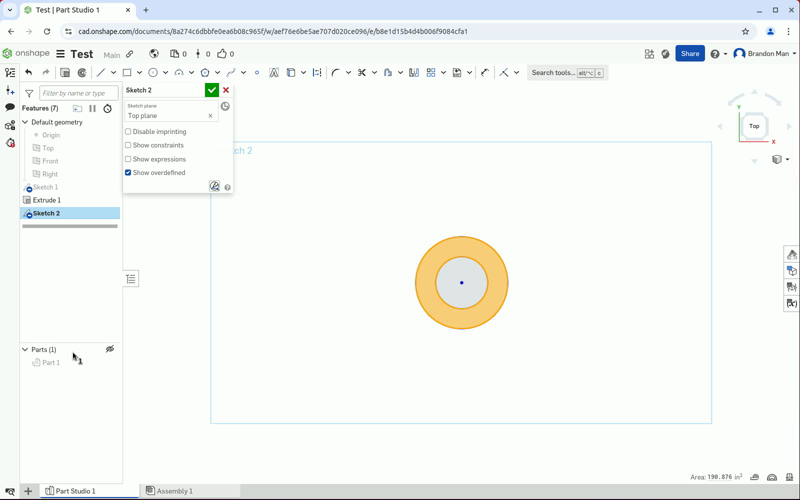
key(shift+y)
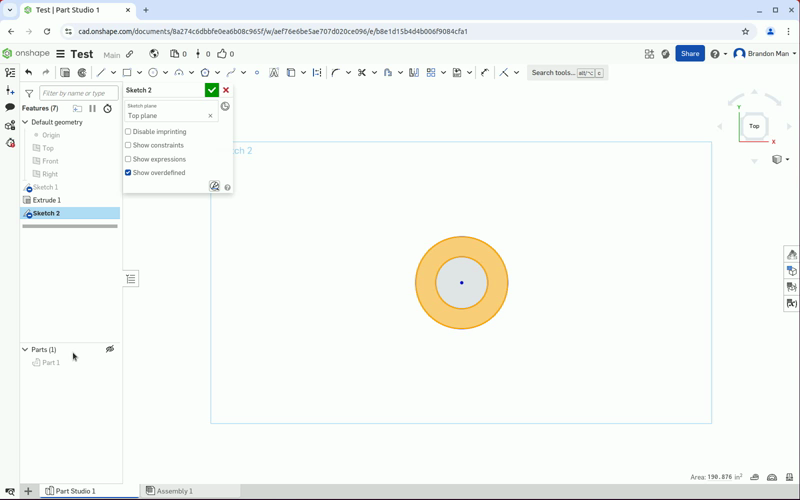
key(shift+e)
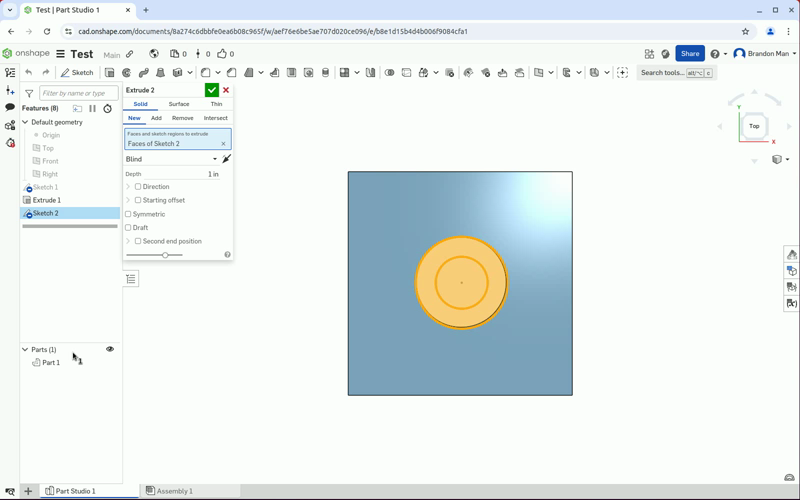
mouse_move(143, 106)
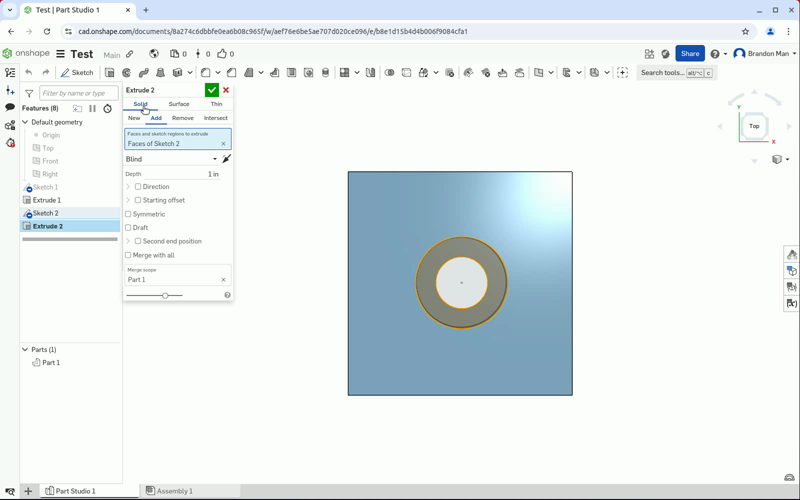
click(143, 106)
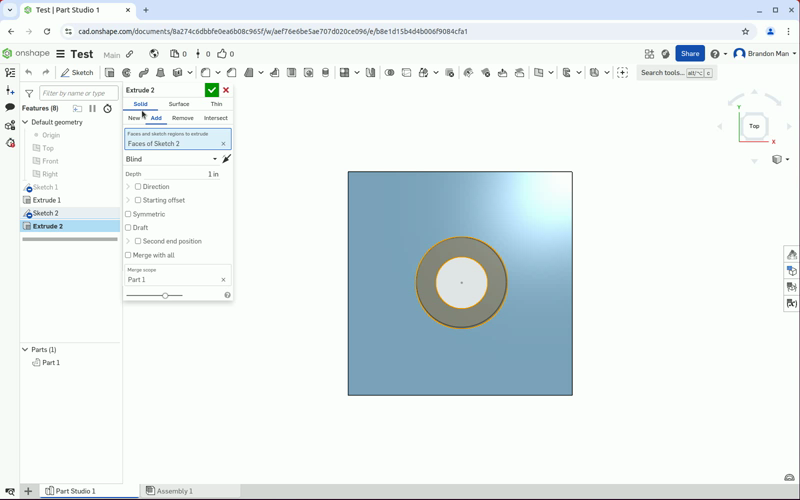
mouse_move(137, 120)
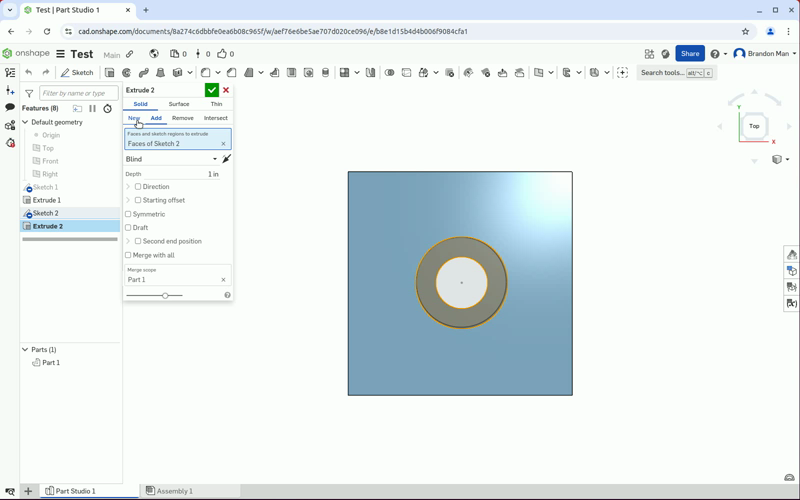
click(137, 120)
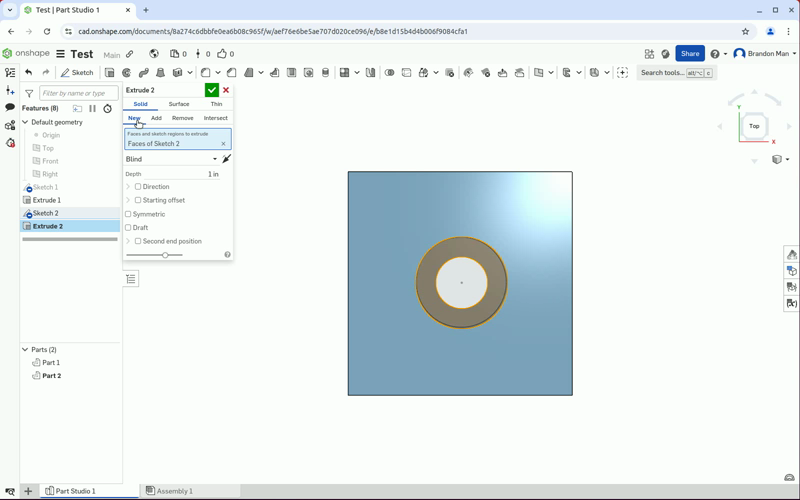
key(tab, 4)
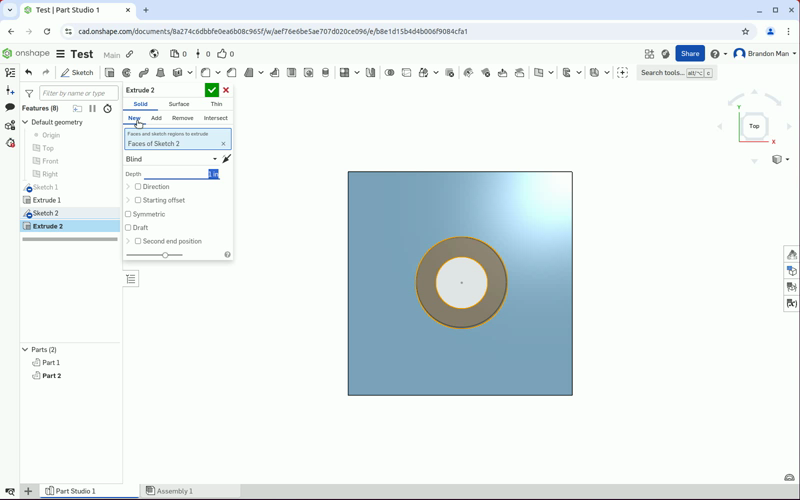
text(18.535)
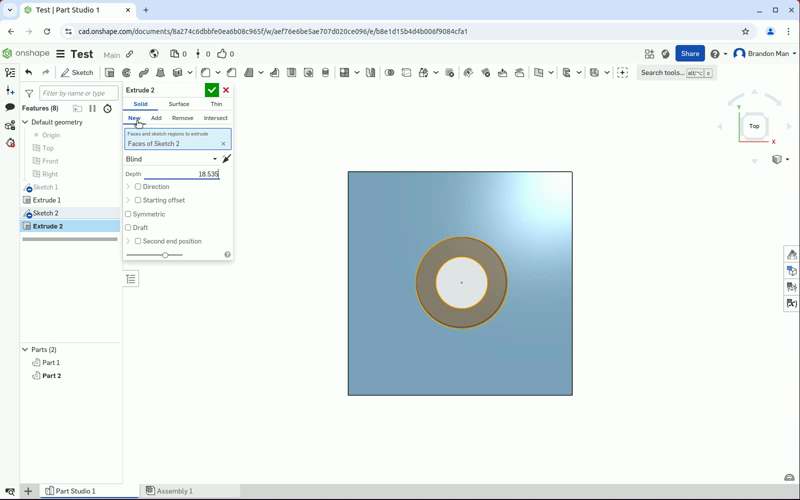
key(enter)
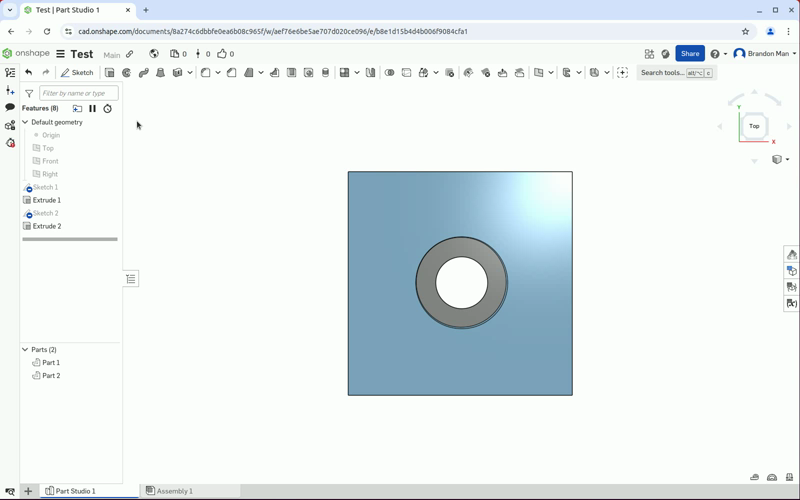
key(shift+h)
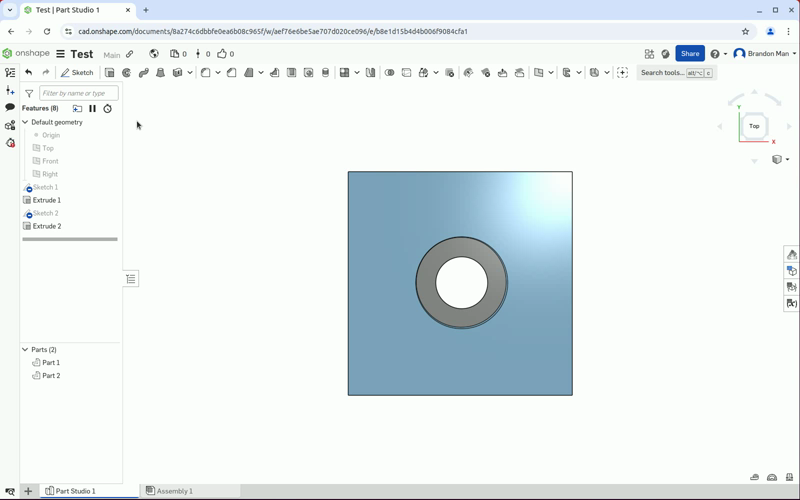
key(shift+h)
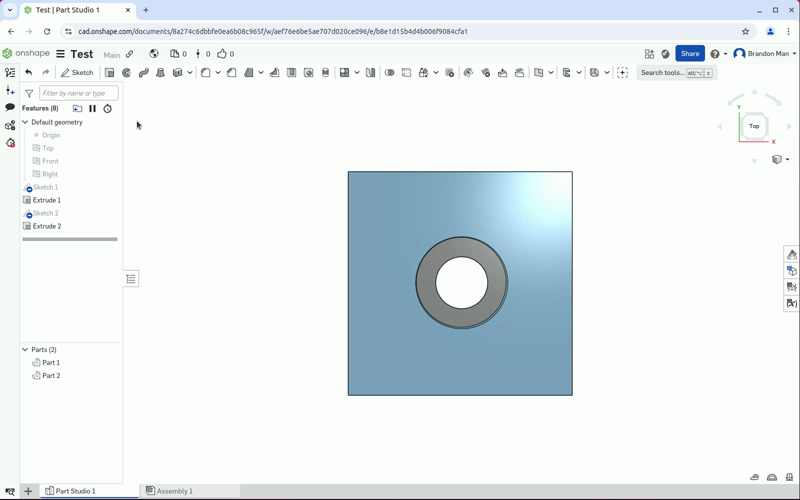
mouse_move(73, 189)
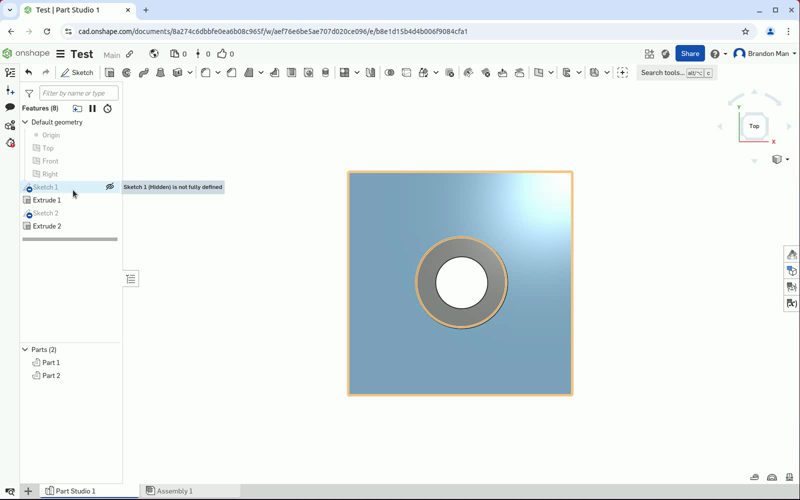
click(73, 189)
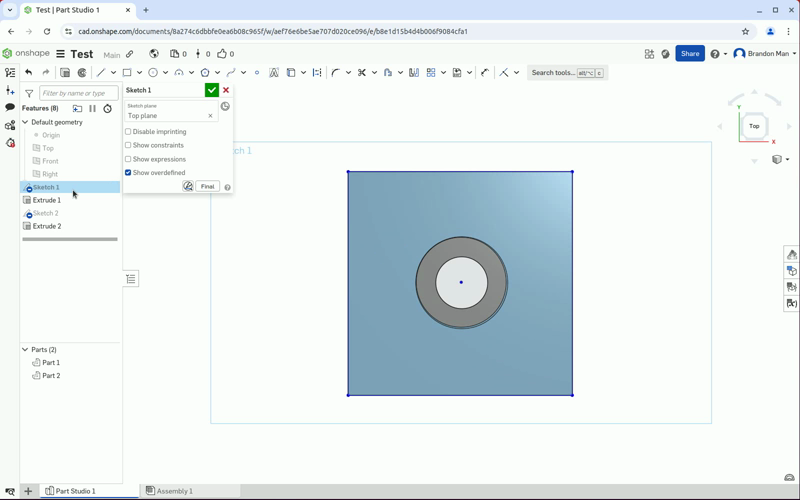
mouse_move(229, 92)
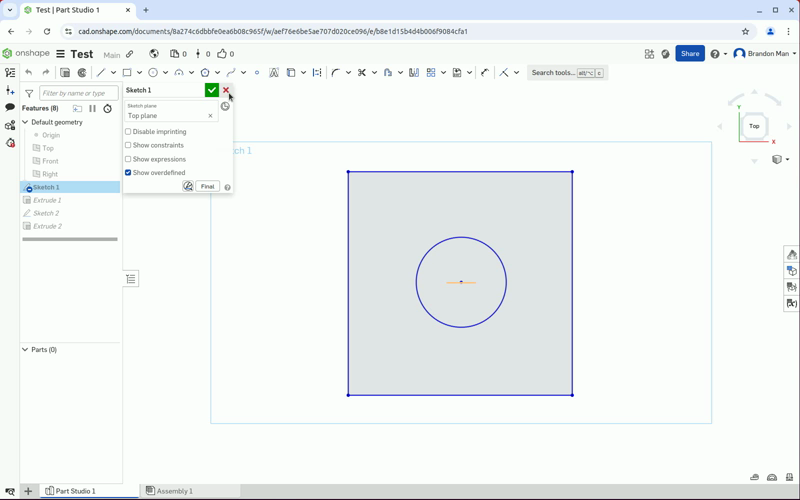
click(229, 92)
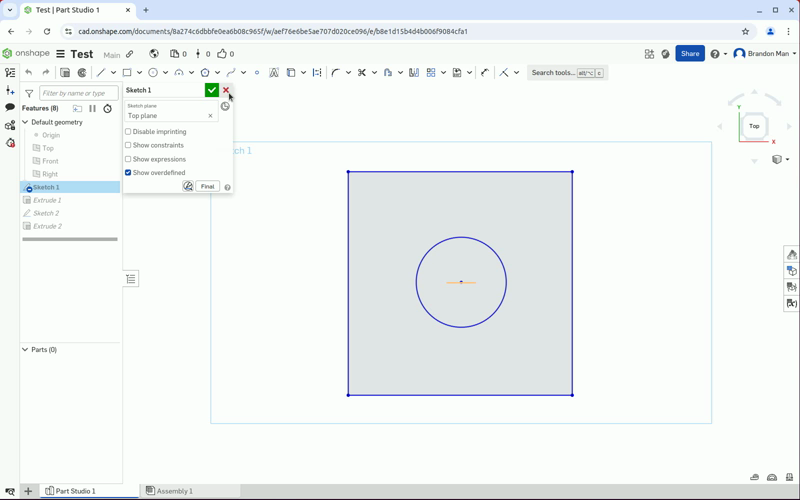
key(shift+s)
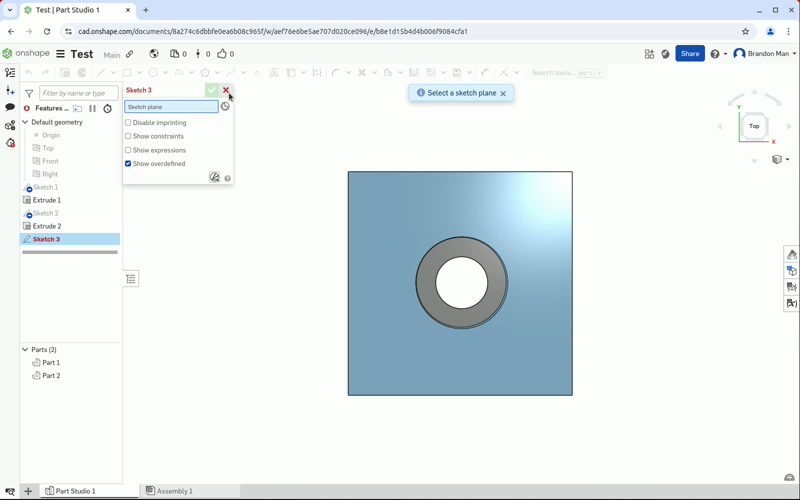
mouse_move(73, 150)
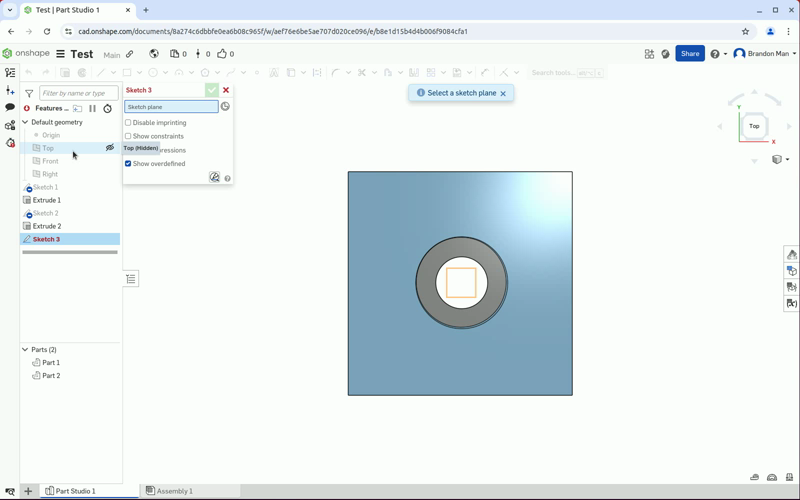
click(73, 150)
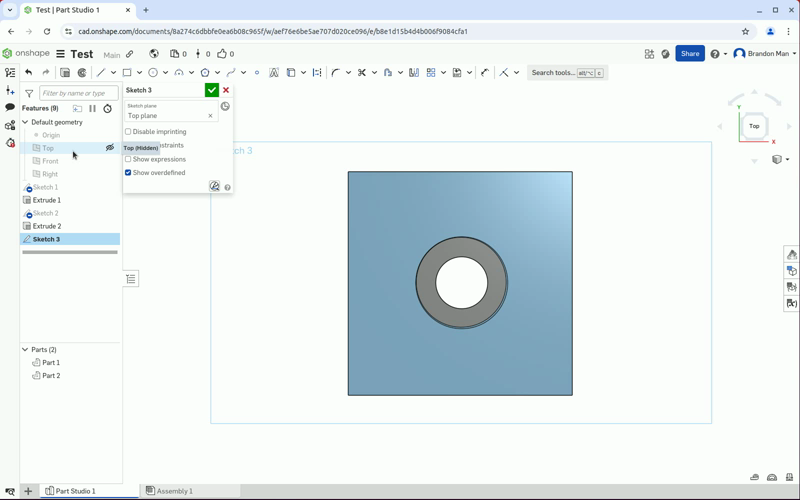
mouse_move(73, 352)
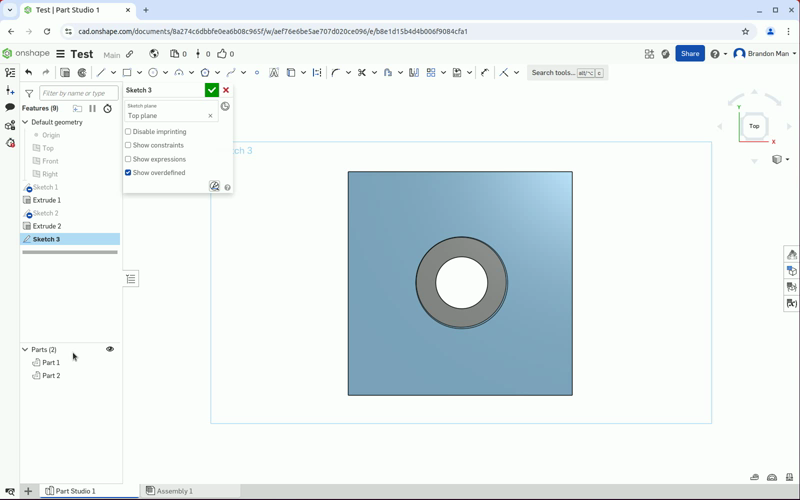
key(y)
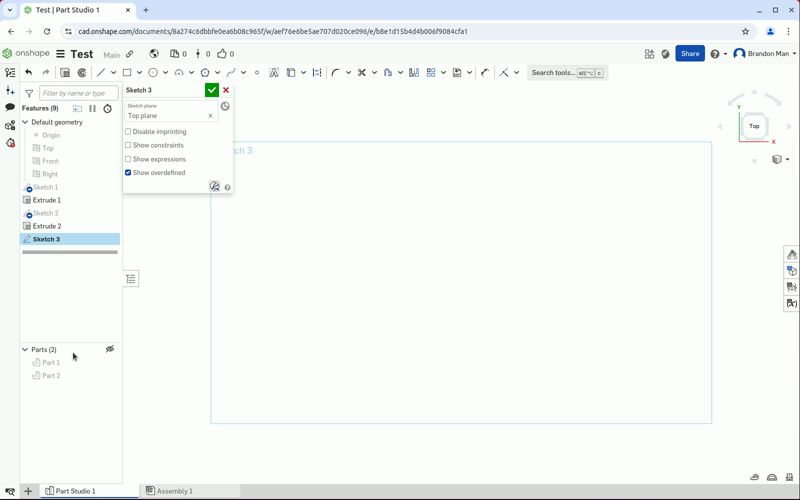
key(c)
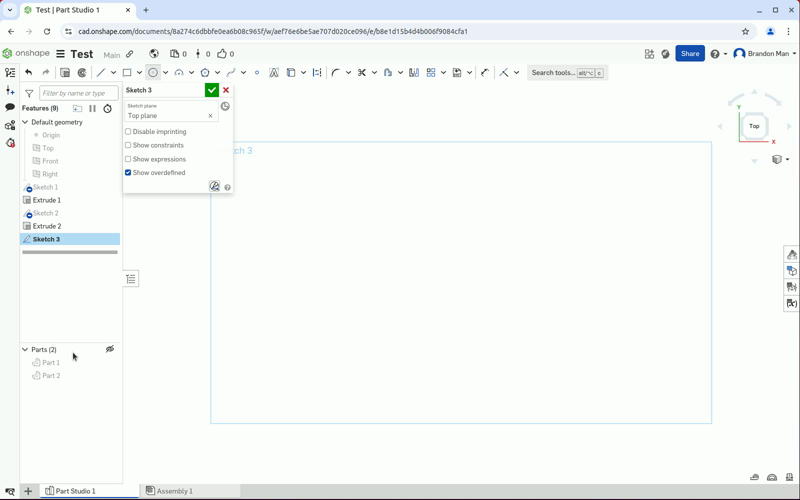
key_down(shift)
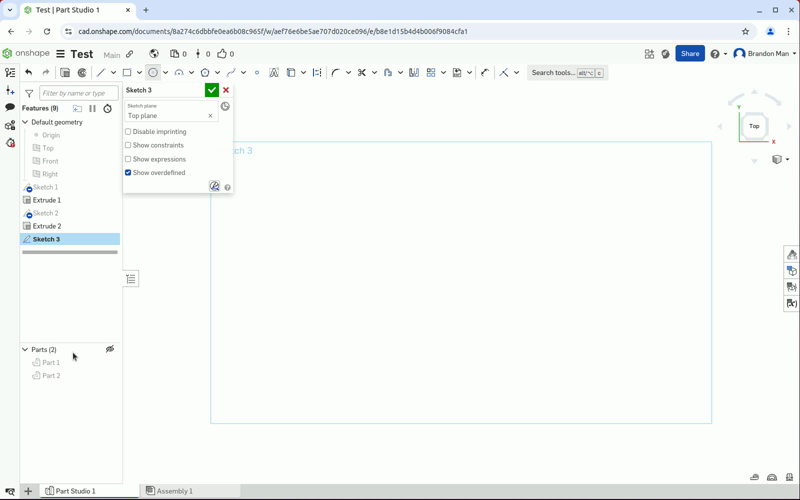
mouse_move(461, 282)
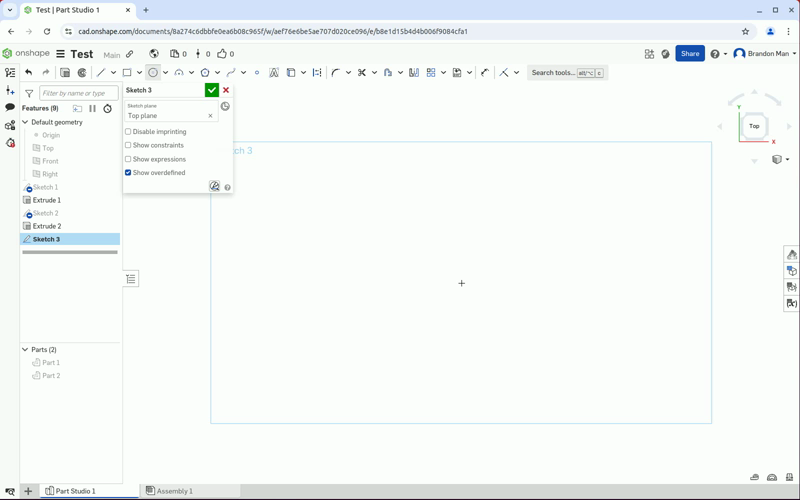
click(461, 282)
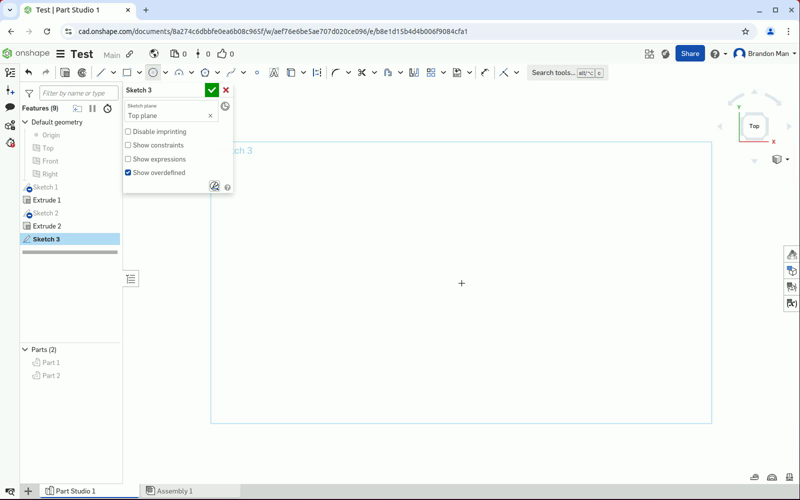
key_up(shift)
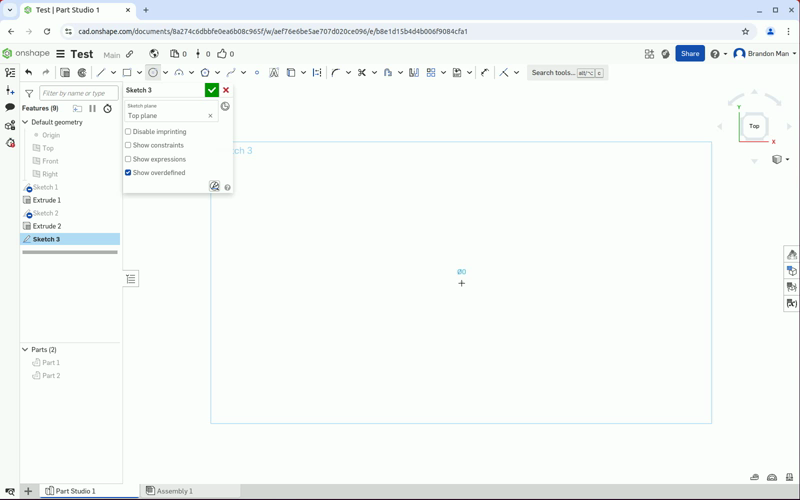
mouse_move(507, 282)
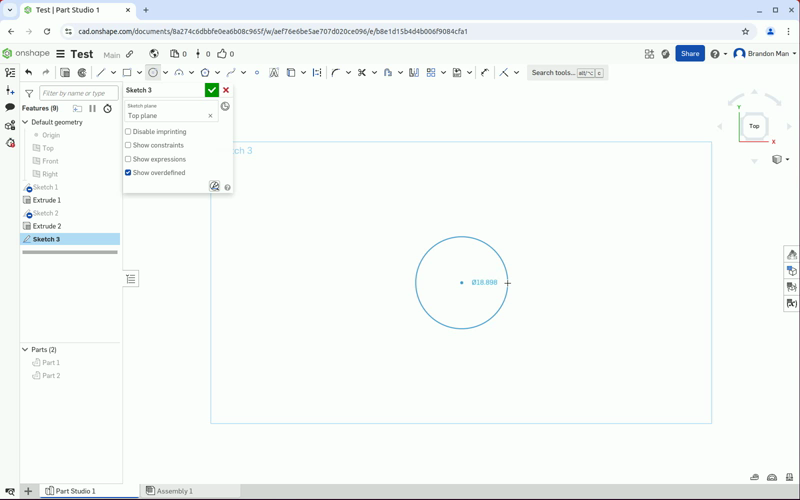
click(507, 282)
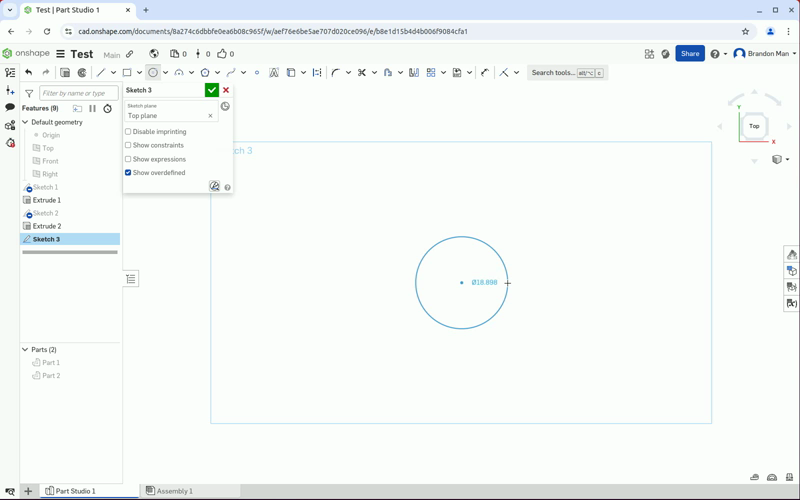
key(esc)
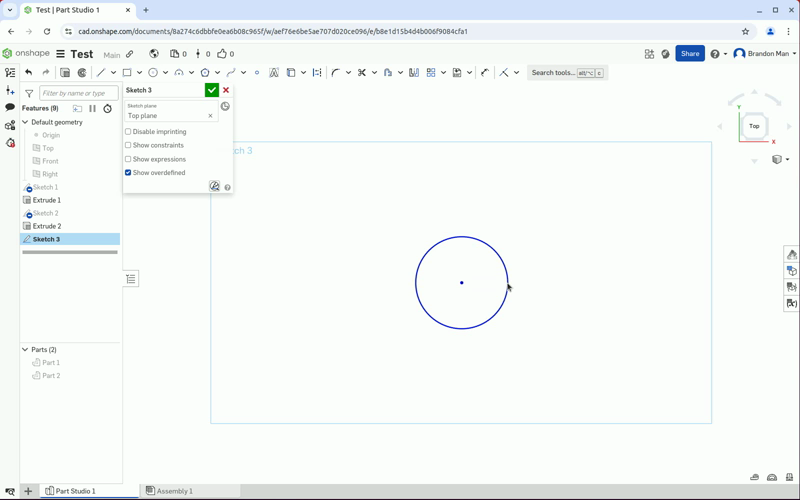
key(c)
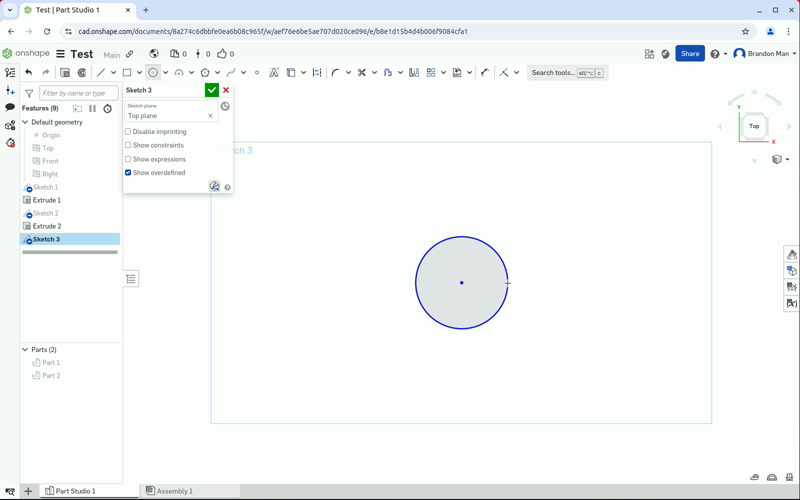
key_down(shift)
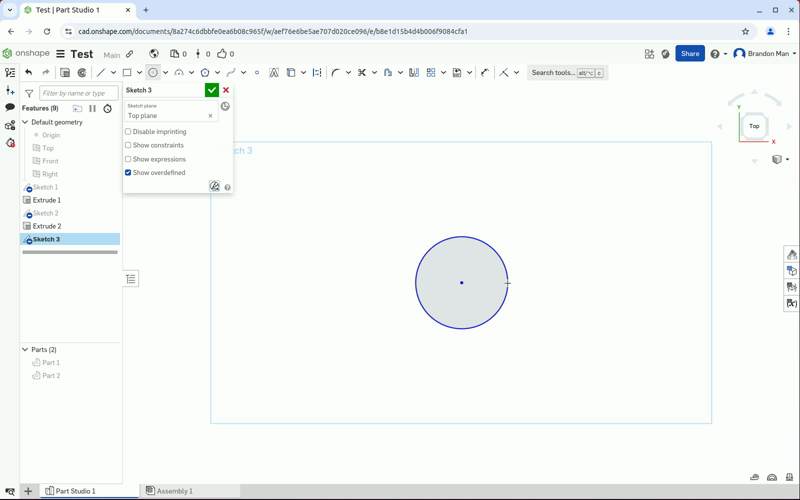
mouse_move(461, 282)
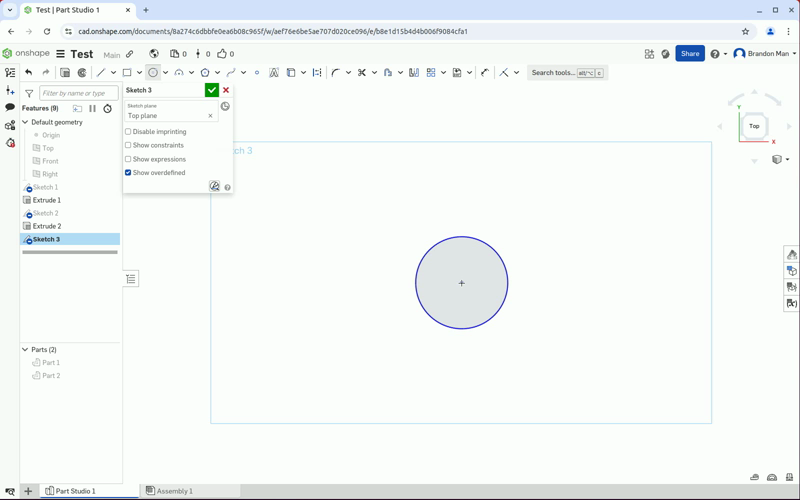
click(461, 282)
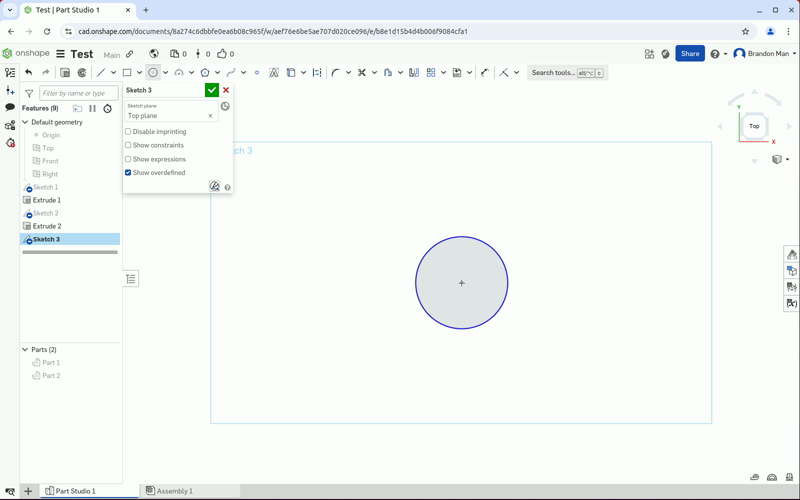
key_up(shift)
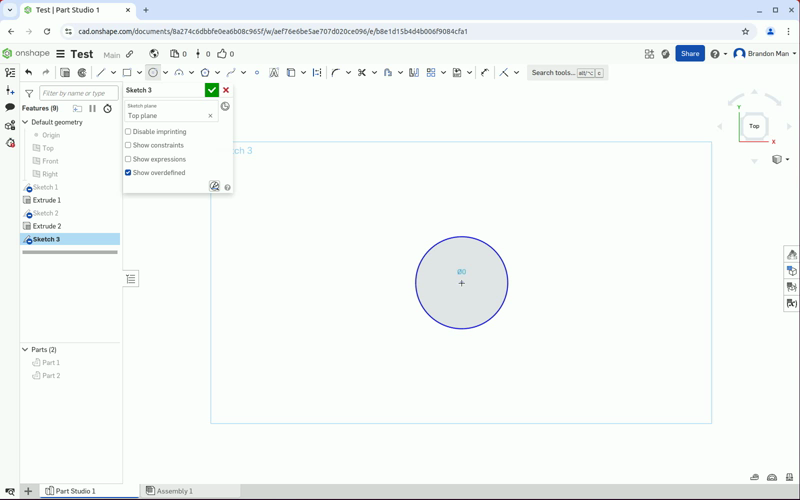
mouse_move(487, 282)
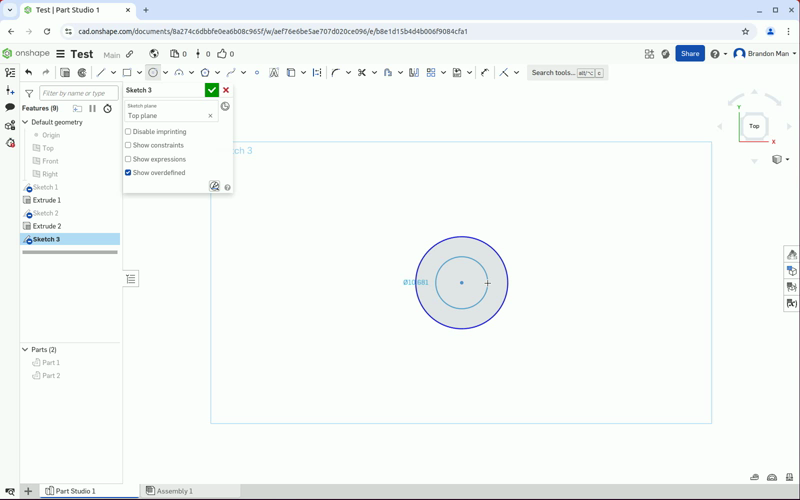
click(487, 282)
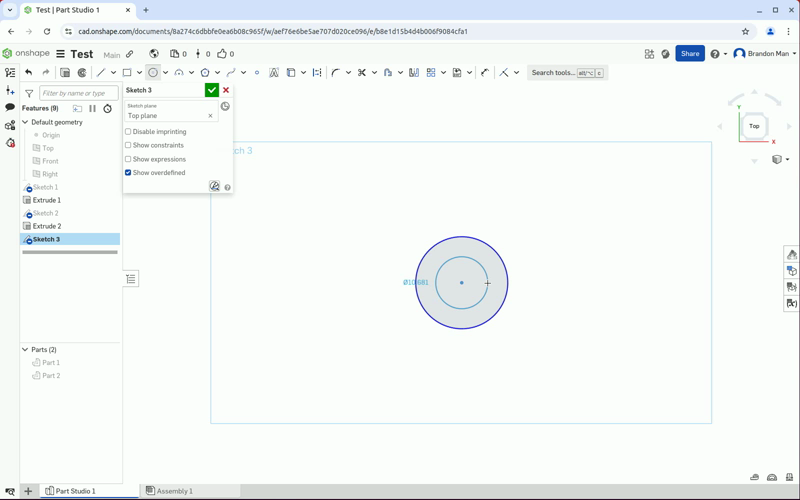
key(esc)
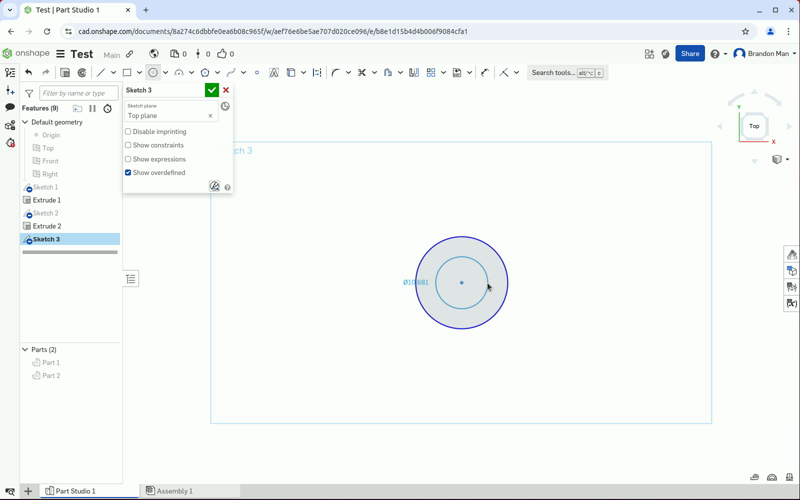
mouse_move(436, 305)
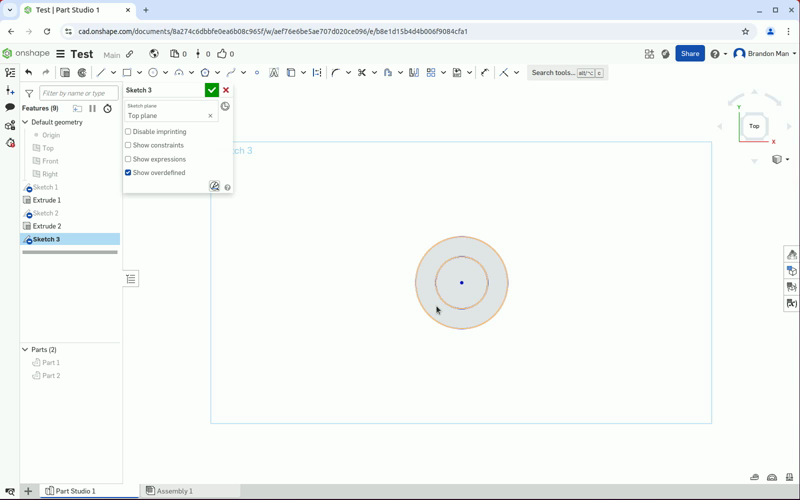
click(436, 305)
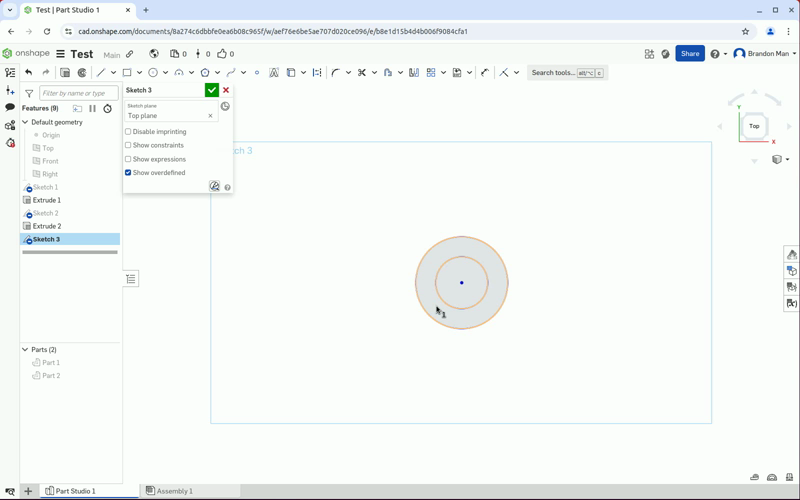
mouse_move(73, 352)
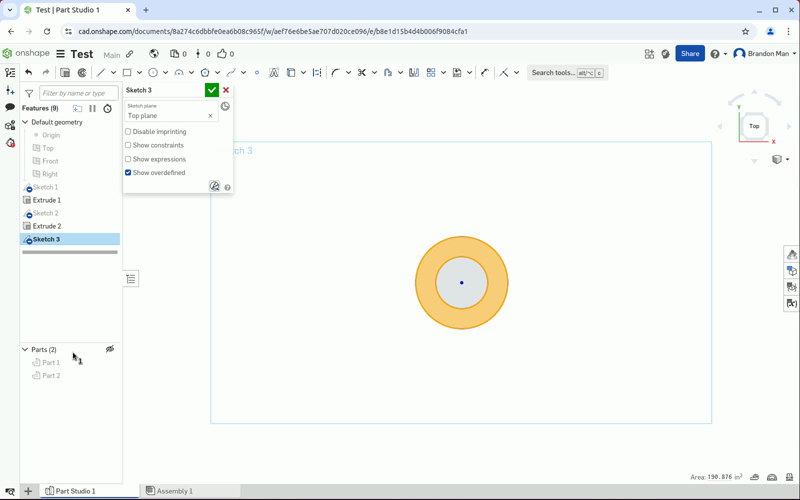
key(shift+y)
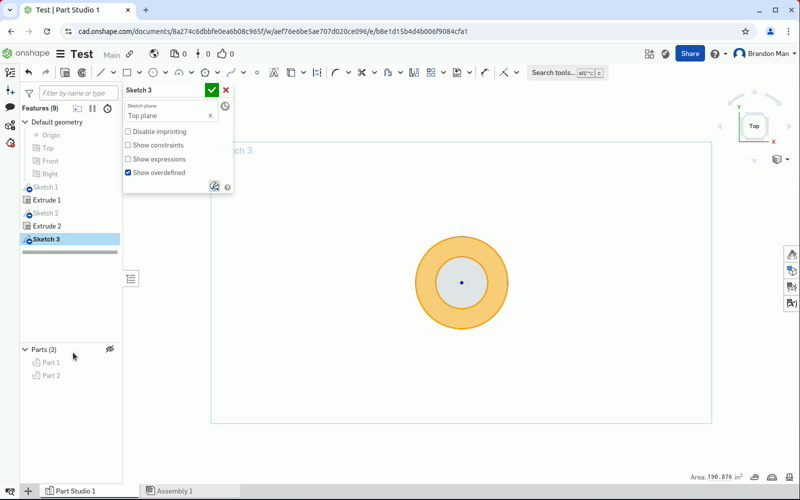
key(shift+e)
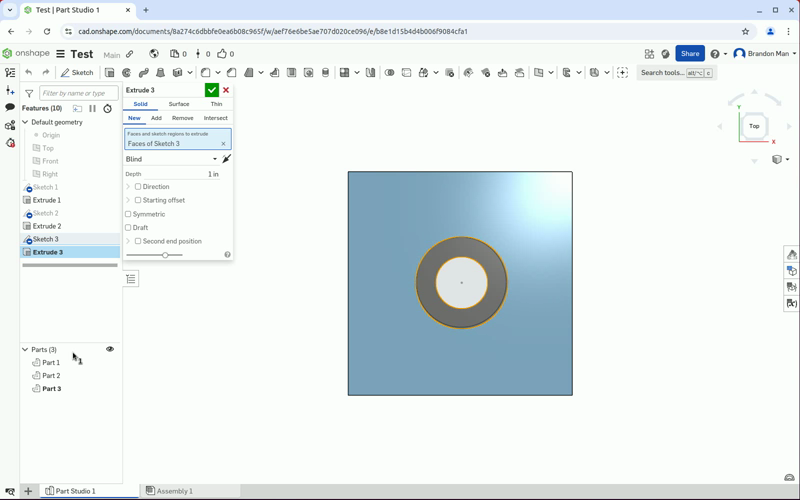
mouse_move(143, 106)
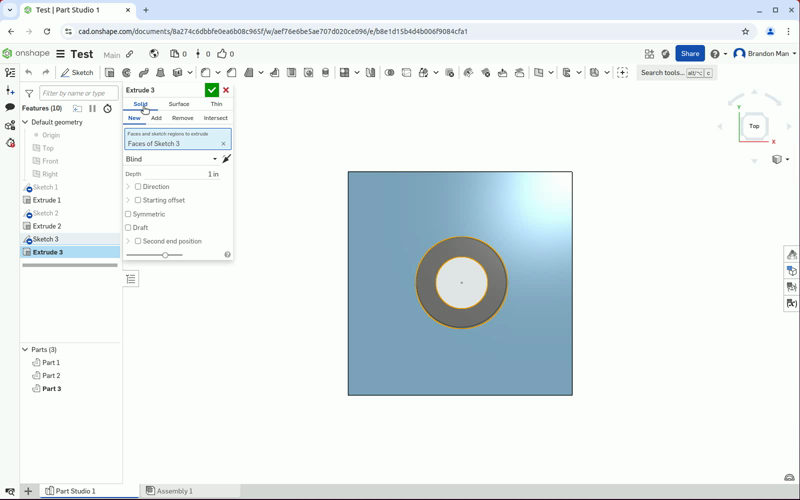
click(143, 106)
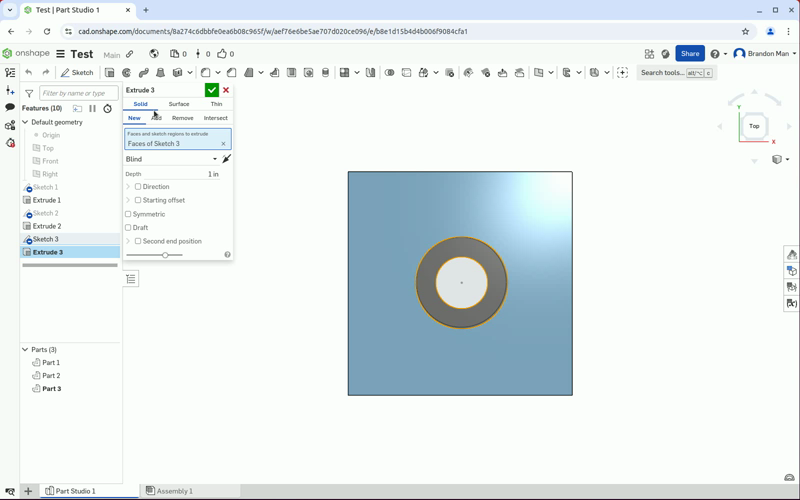
mouse_move(186, 120)
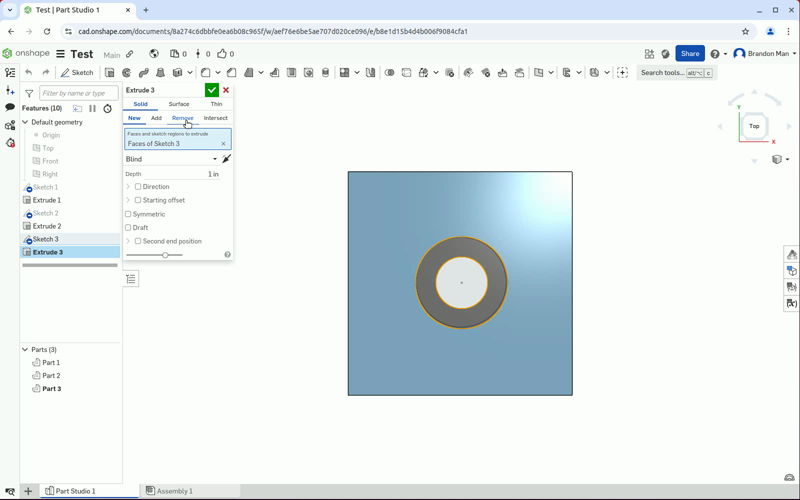
click(186, 120)
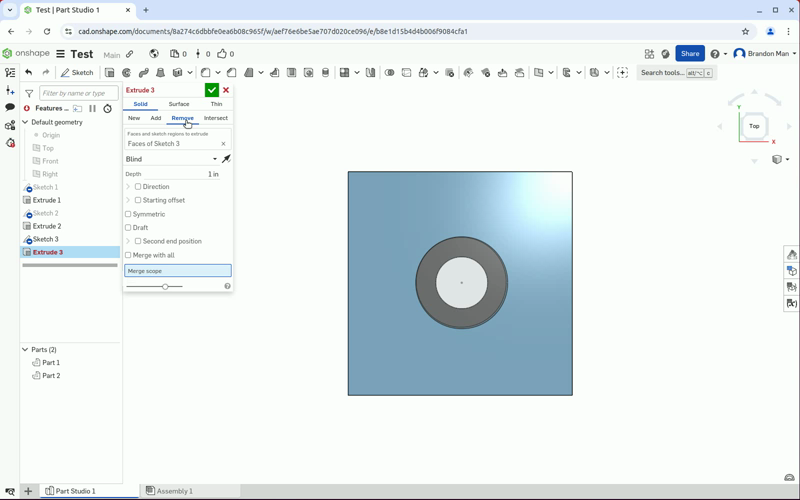
key(tab, 4)
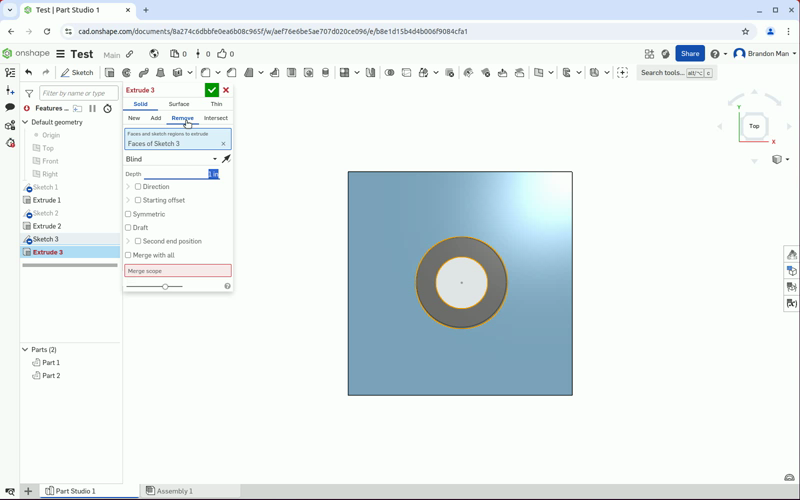
text(-11.554)
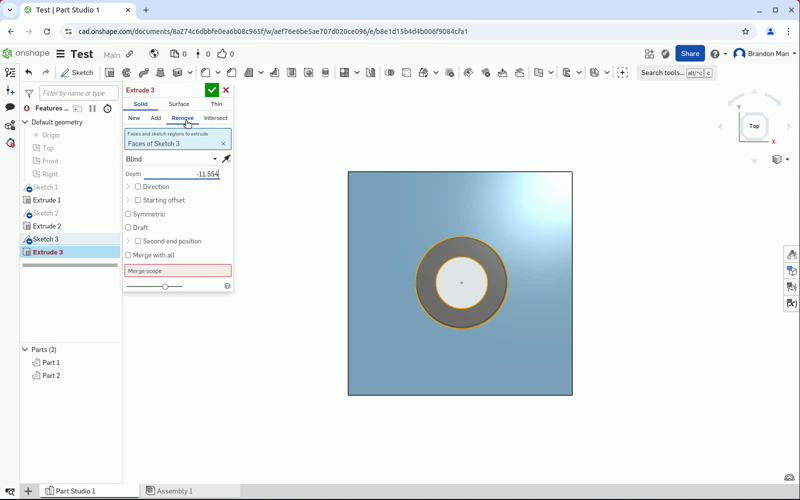
key(tab, 6)
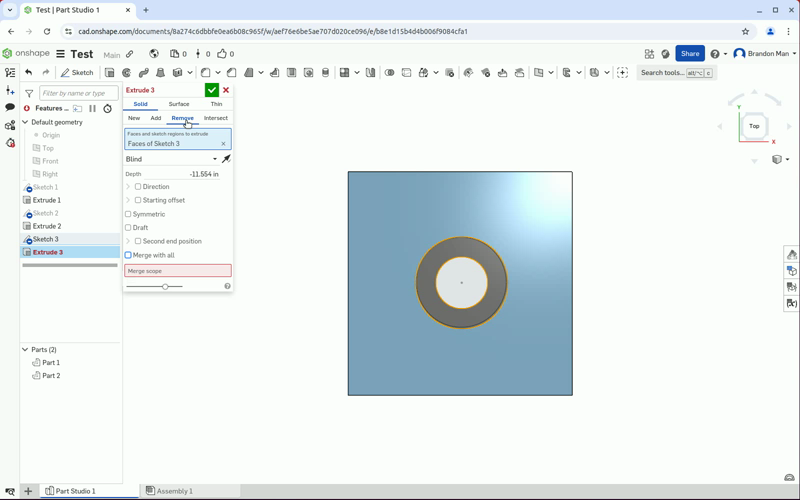
key(space)
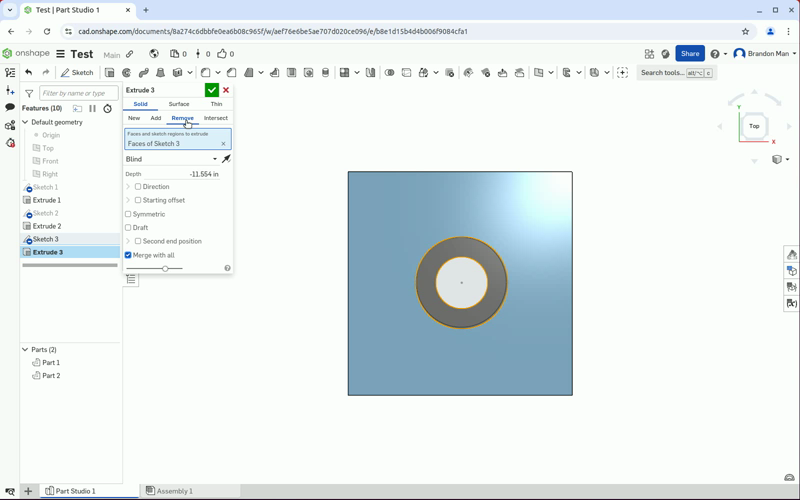
key(enter)
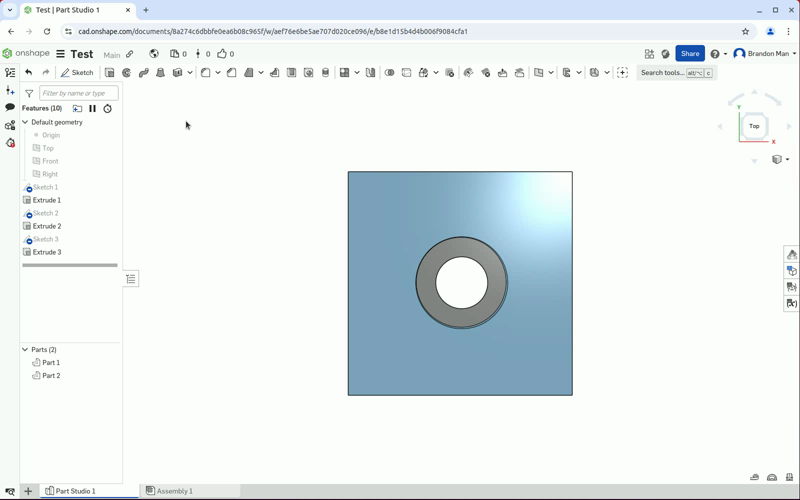
key(shift+h)
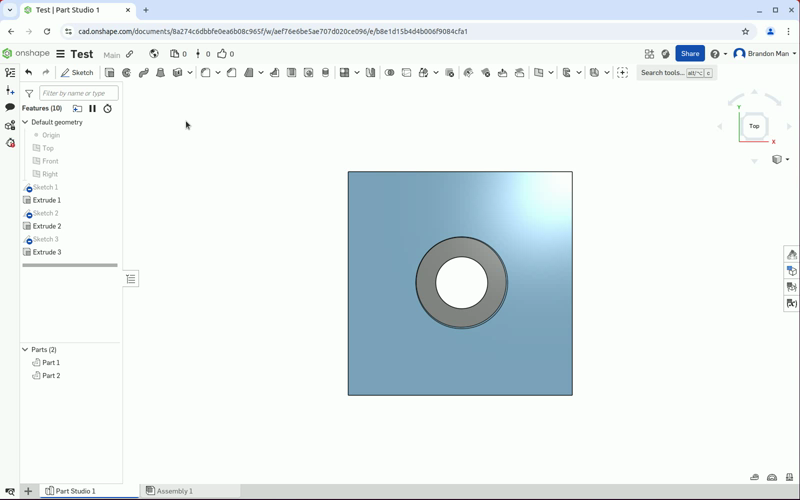
key(shift+h)
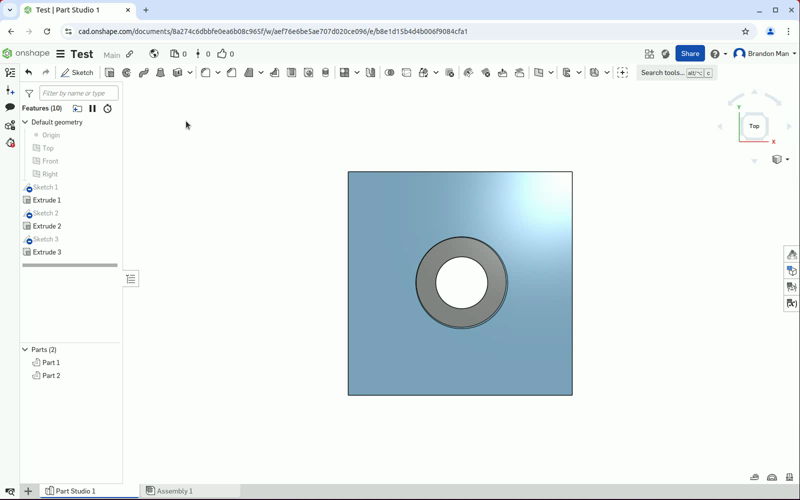
key(shift+7)
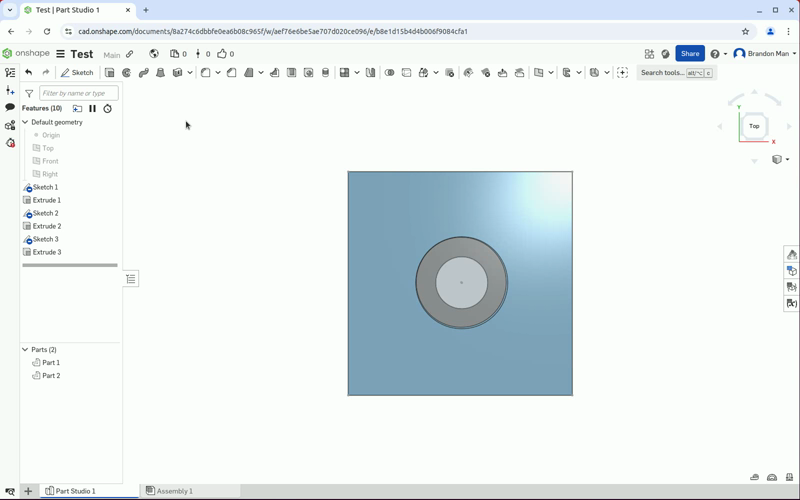
key(up, 3)
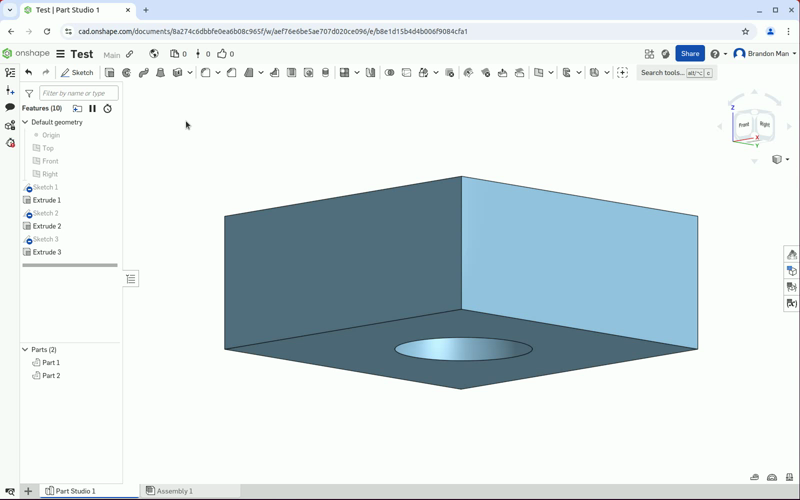
key(left, 3)
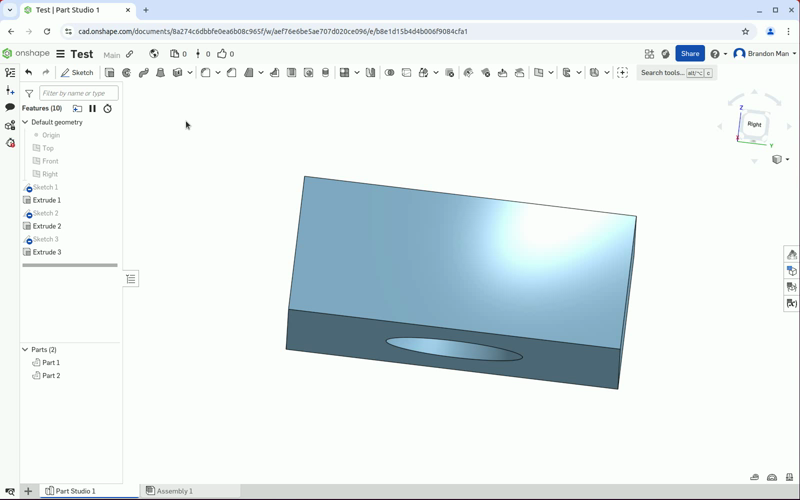
key(right, 3)
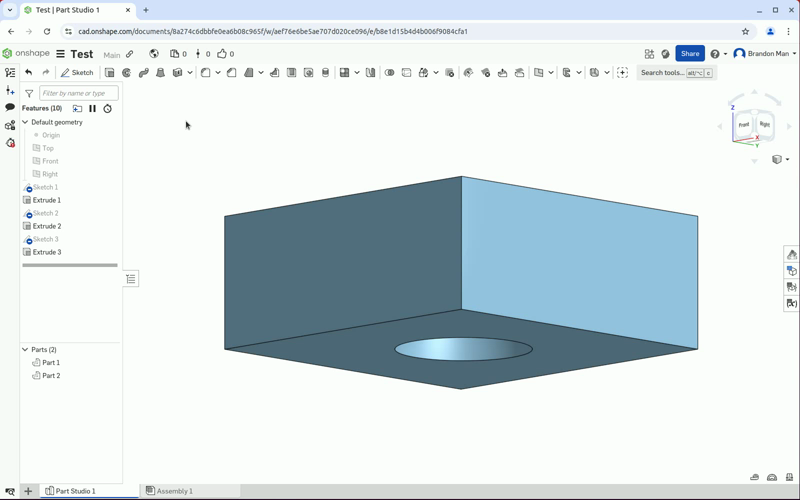
key(down, 3)
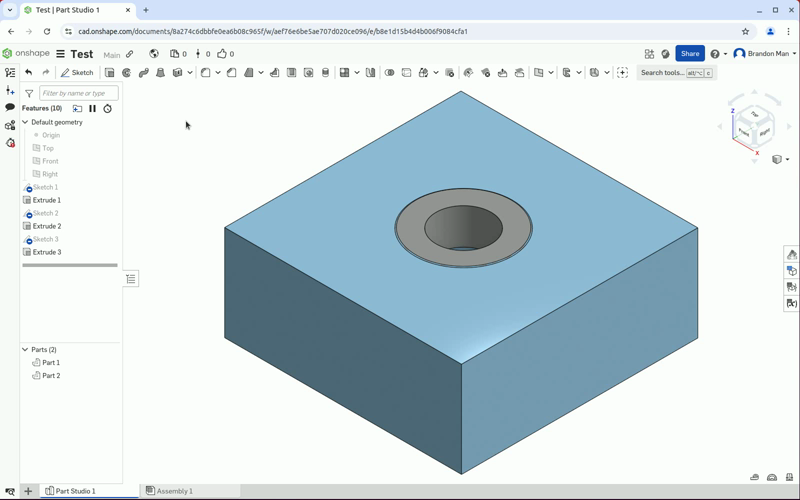
mouse_move(73, 189)
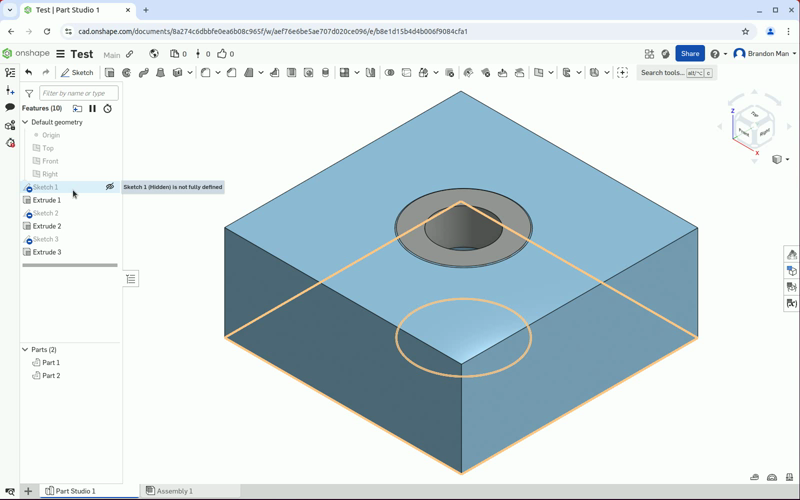
click(73, 189)